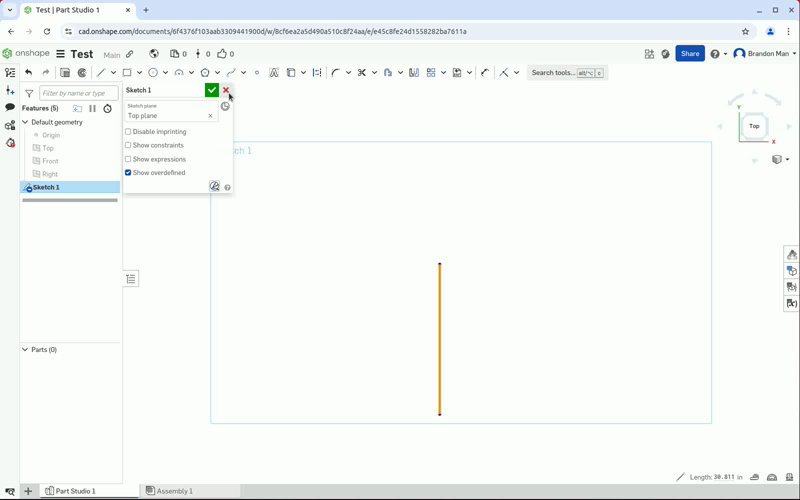
key(shift+h)
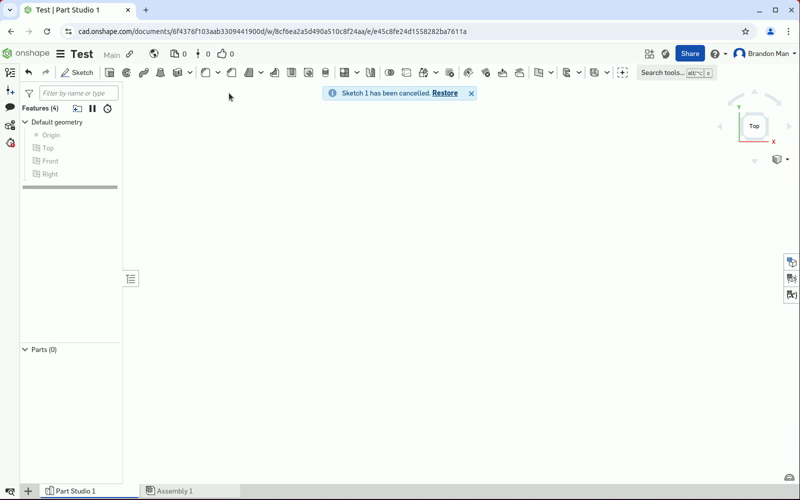
mouse_move(73, 352)
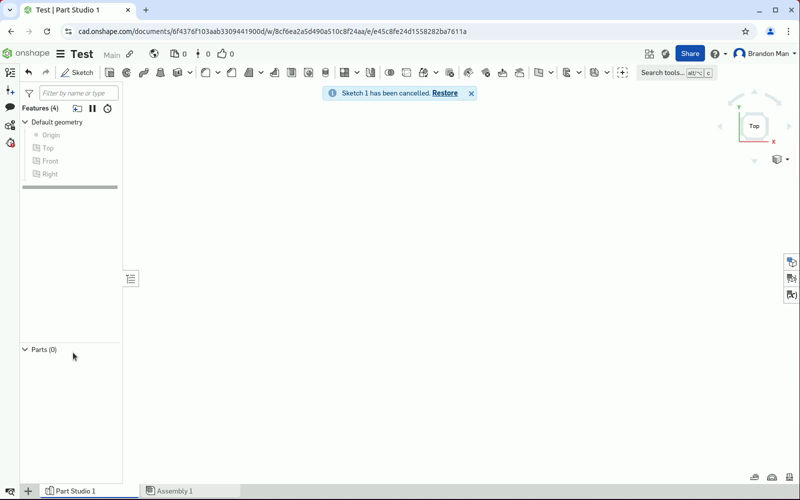
key(y)
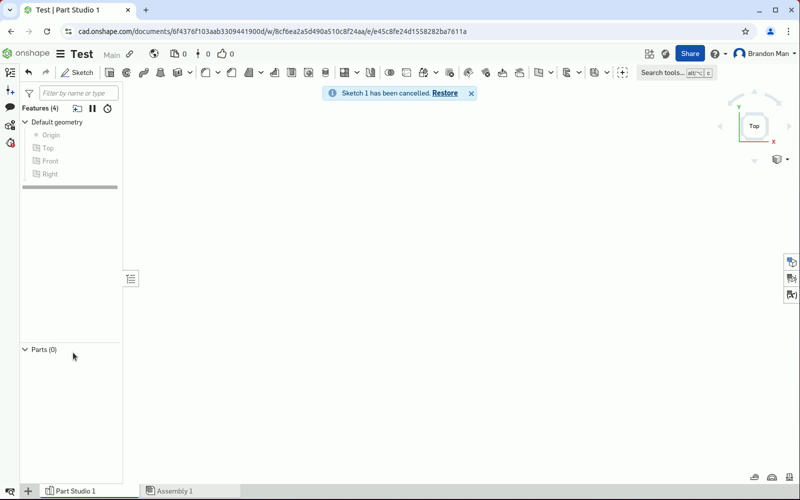
key(shift+p)
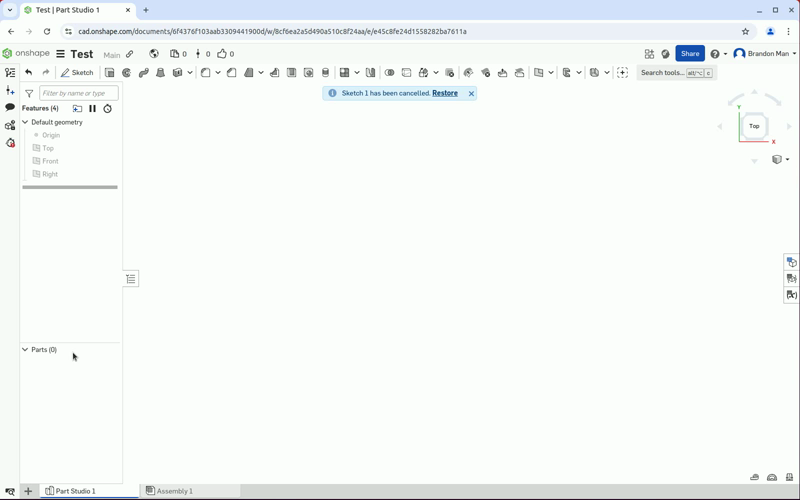
key(space)
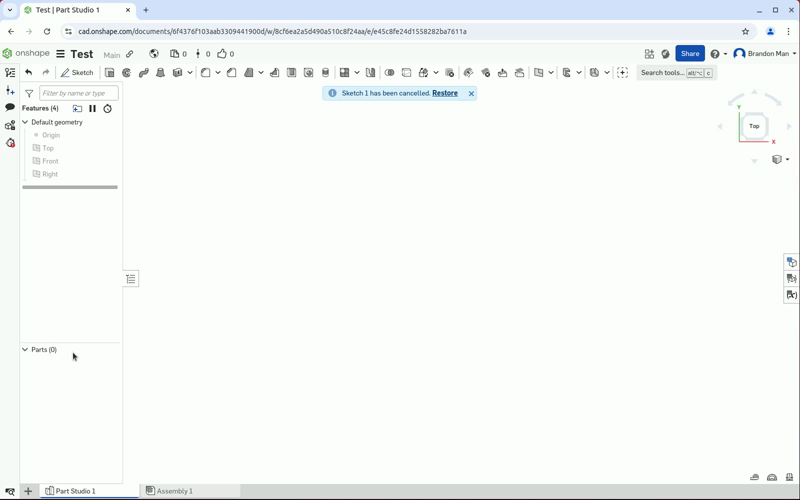
key_down(shift)
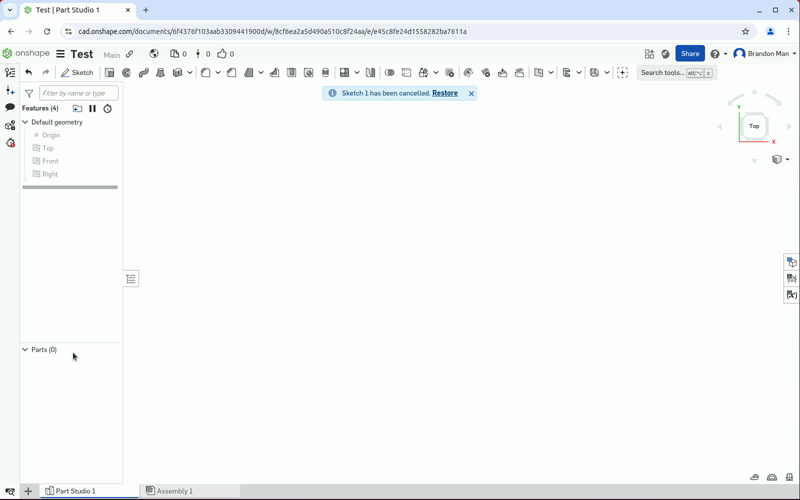
key(up)
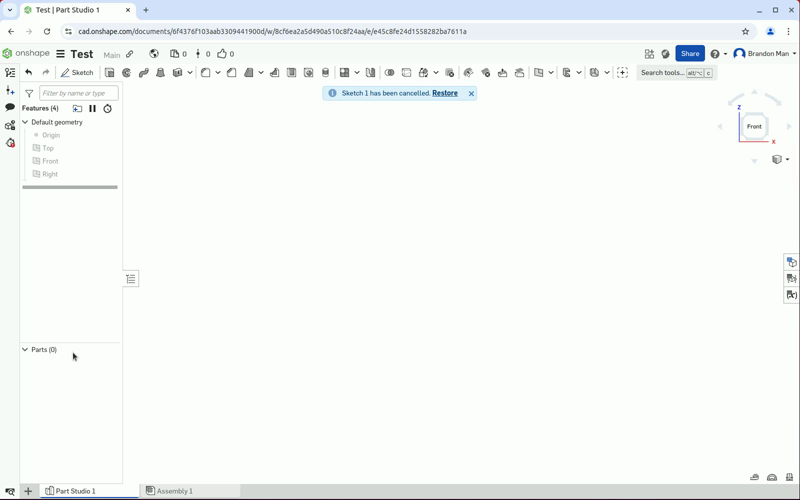
key_up(shift)
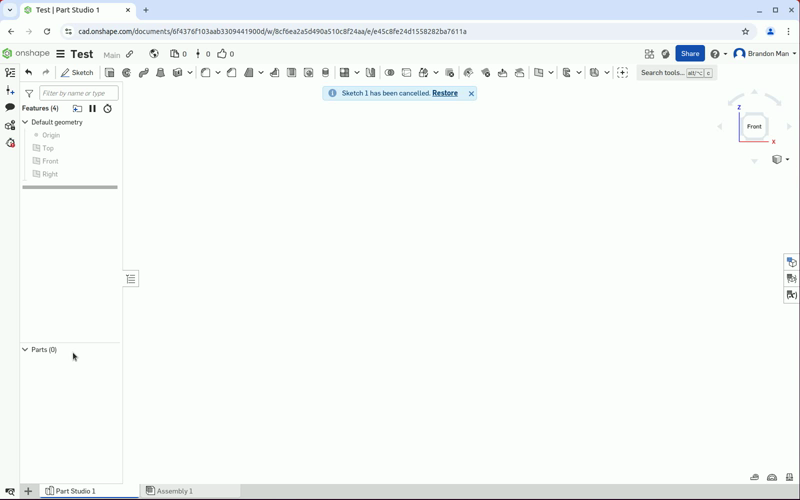
mouse_move(73, 352)
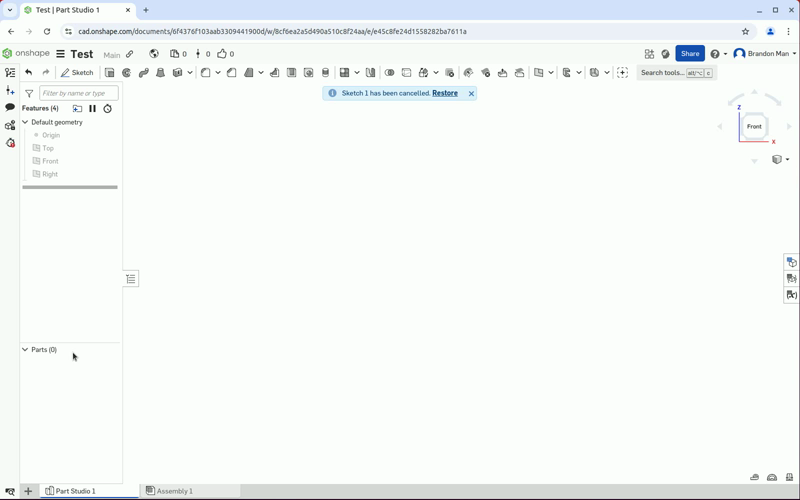
key(shift+y)
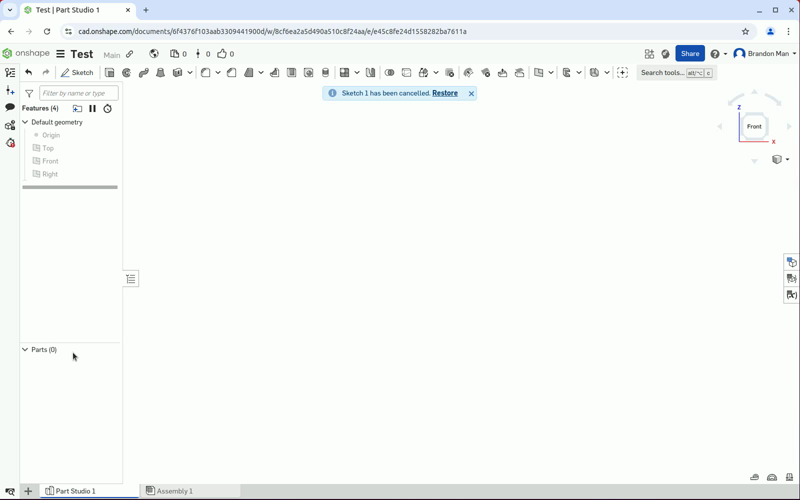
key(shift+s)
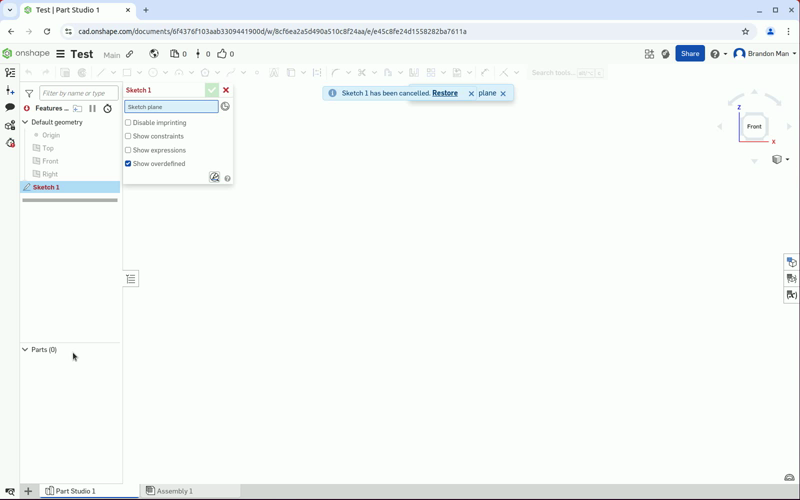
mouse_move(73, 163)
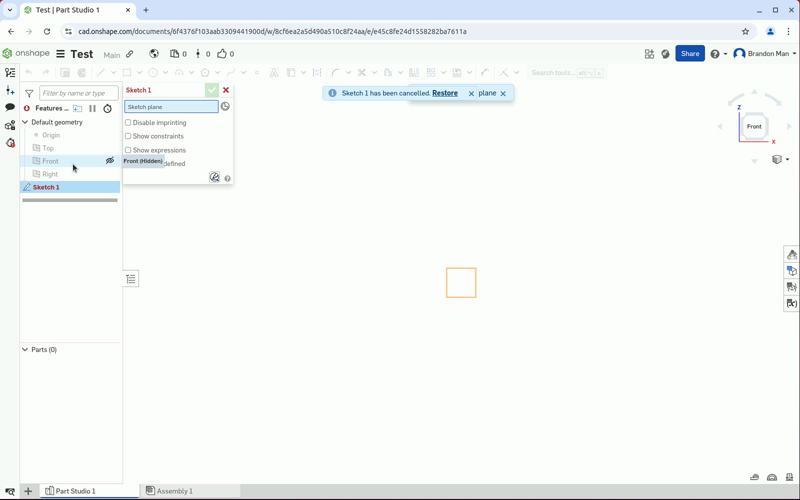
click(73, 163)
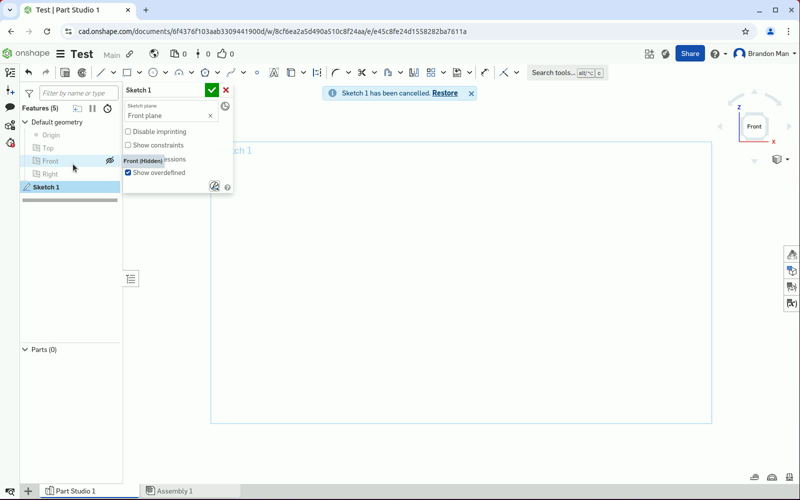
mouse_move(73, 352)
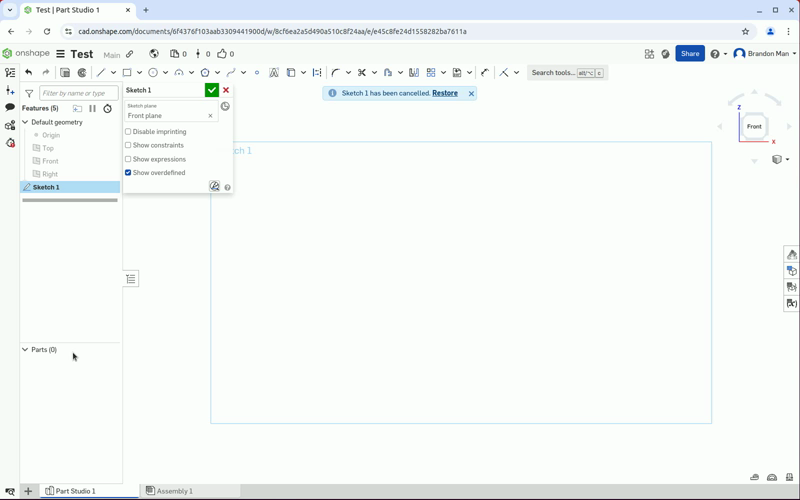
key(y)
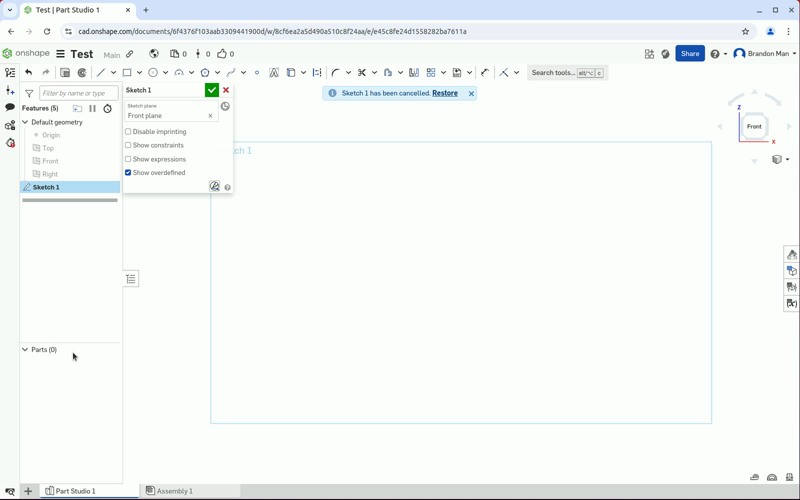
key(l)
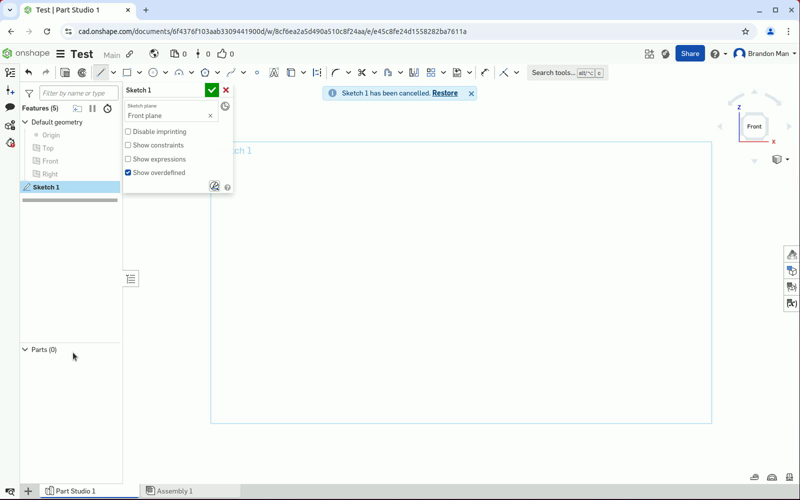
key_down(shift)
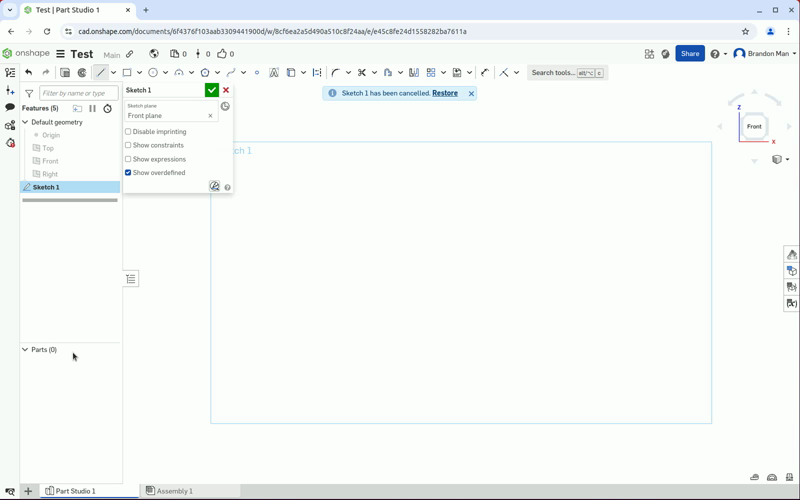
mouse_move(376, 260)
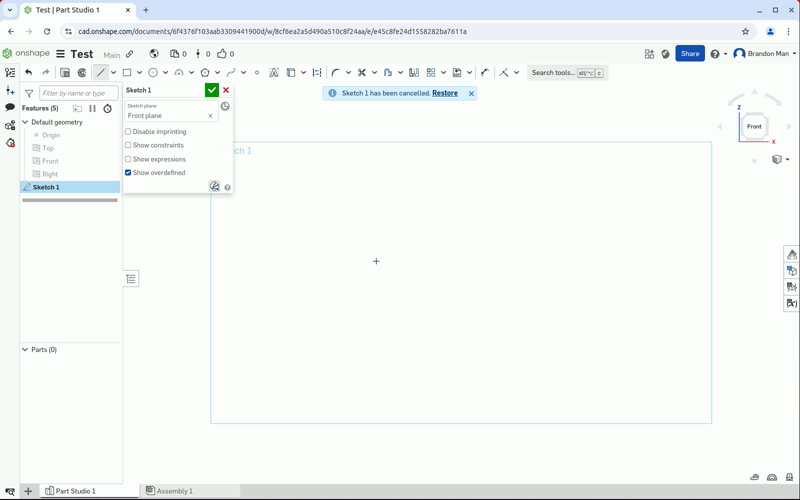
click(376, 260)
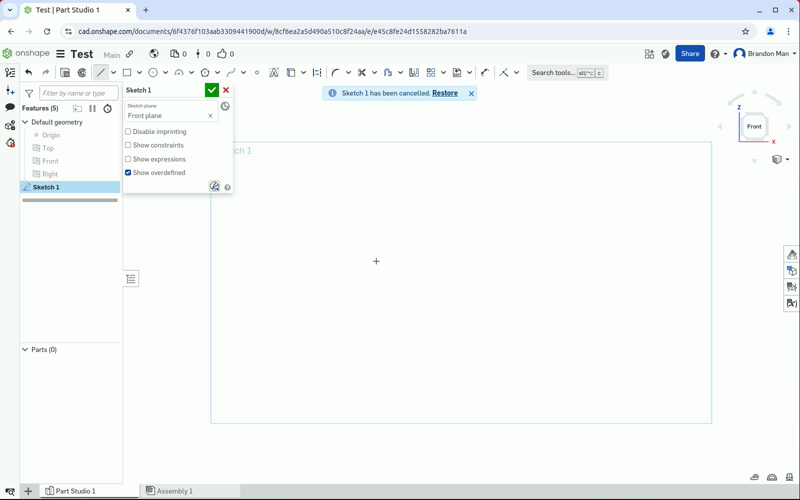
key_up(shift)
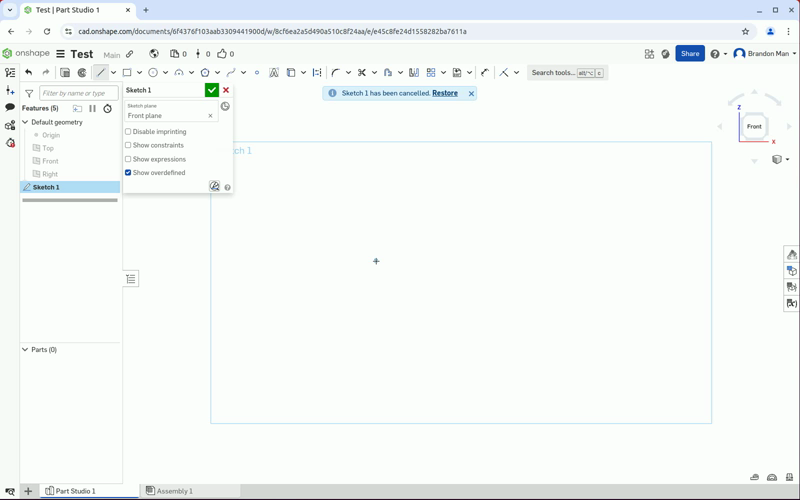
key_down(shift)
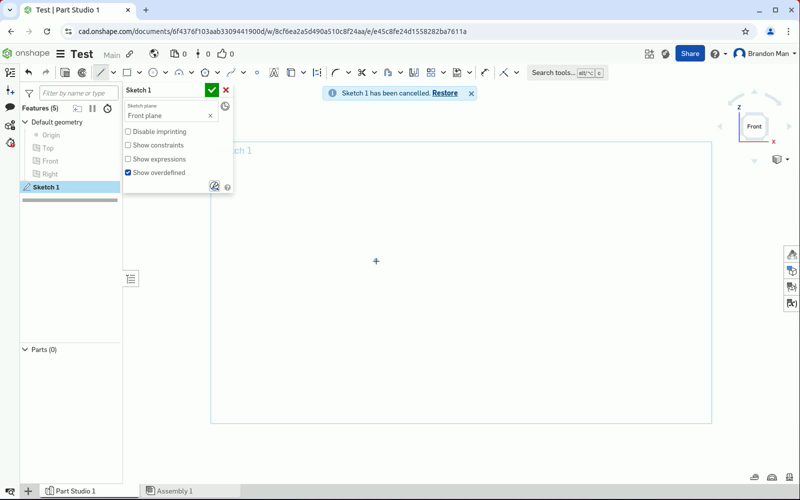
mouse_move(461, 260)
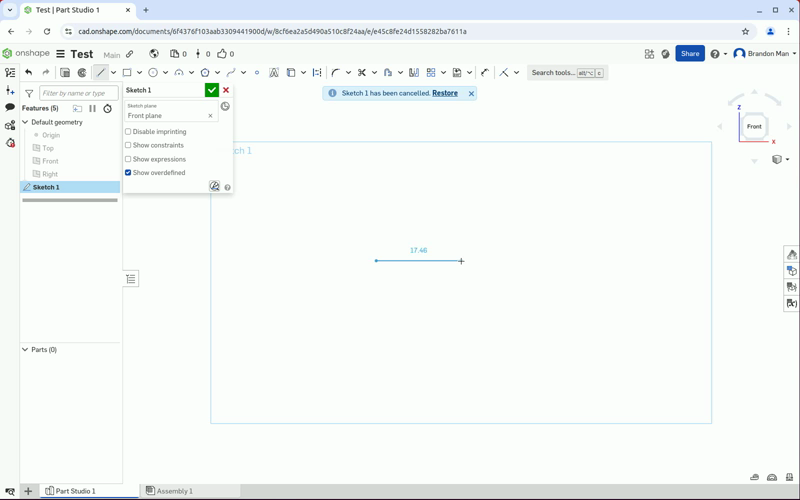
click(461, 260)
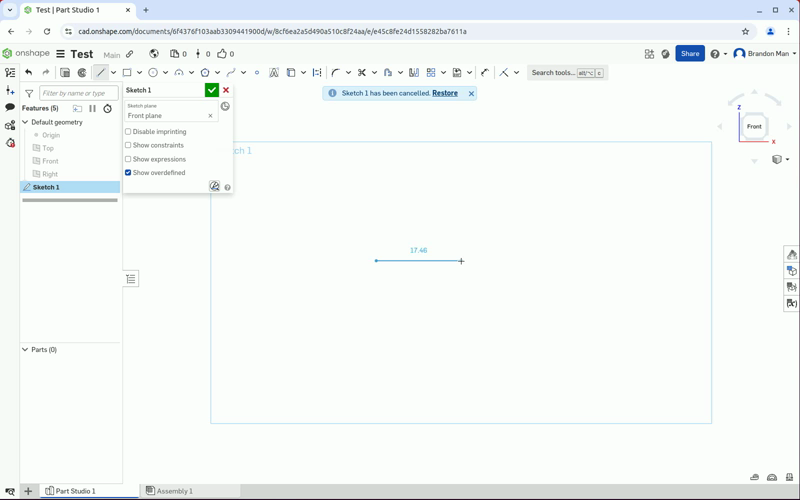
key_up(shift)
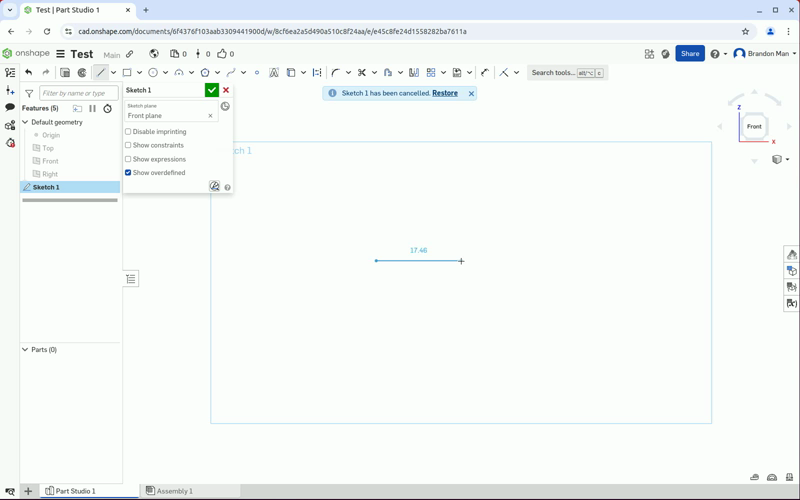
key_down(shift)
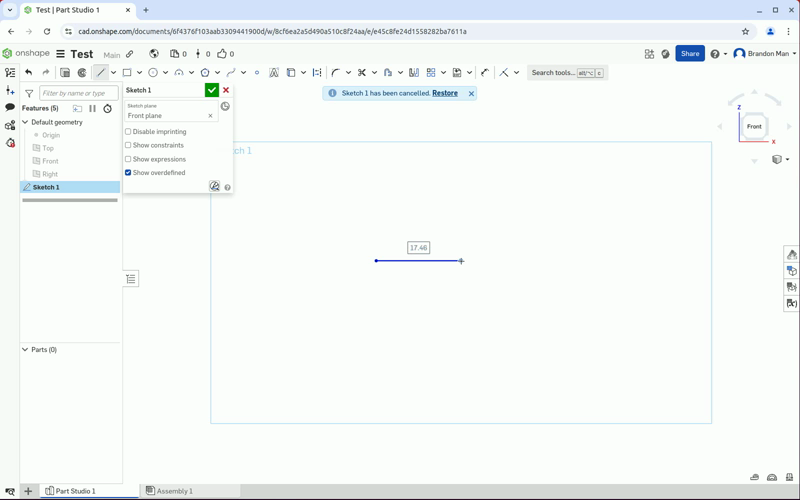
mouse_move(572, 260)
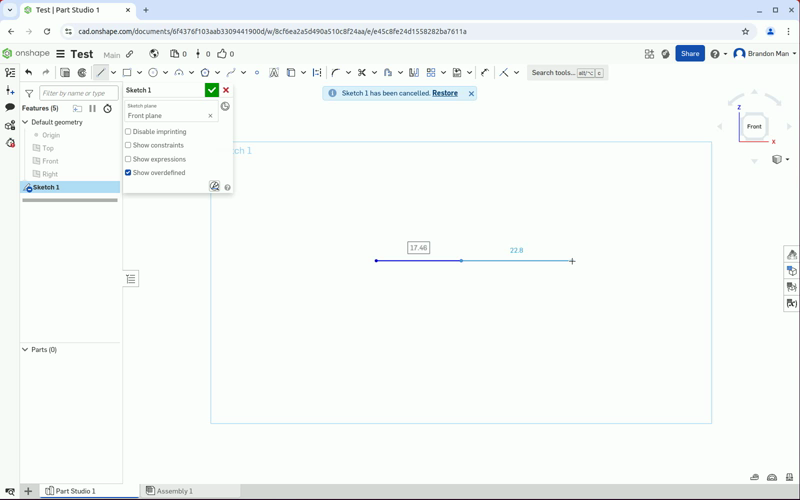
click(572, 260)
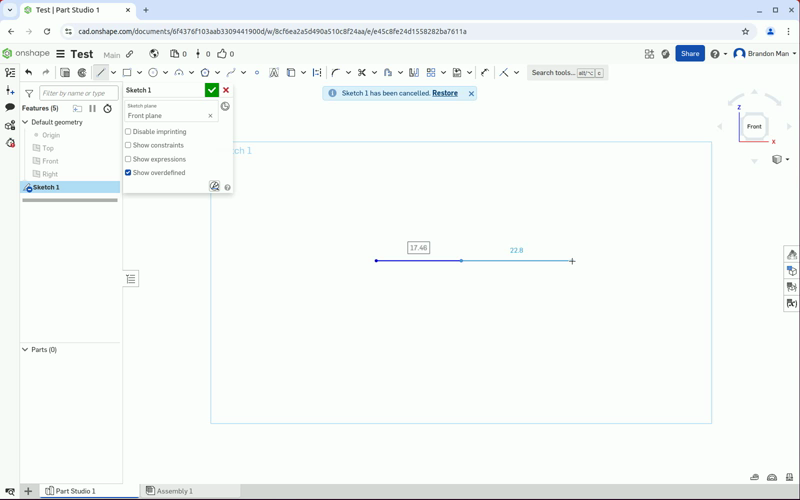
key_up(shift)
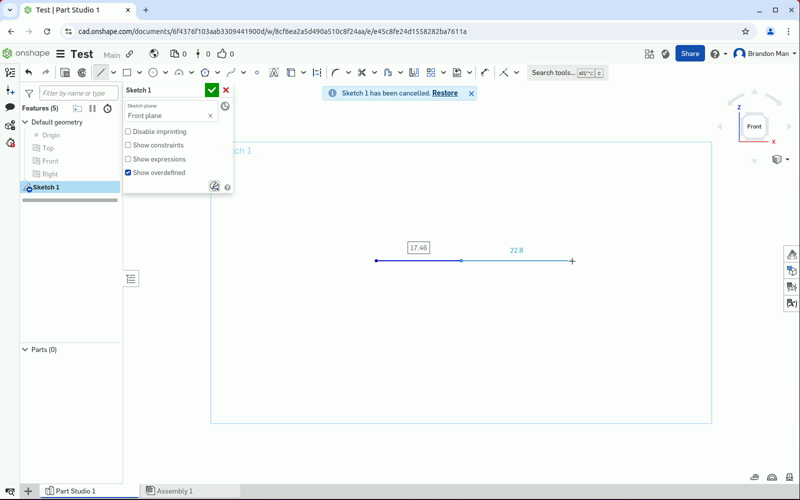
key_down(shift)
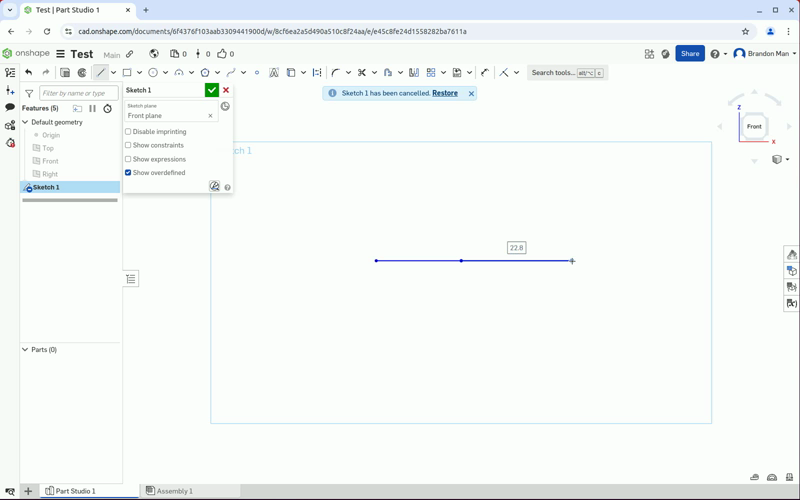
mouse_move(589, 260)
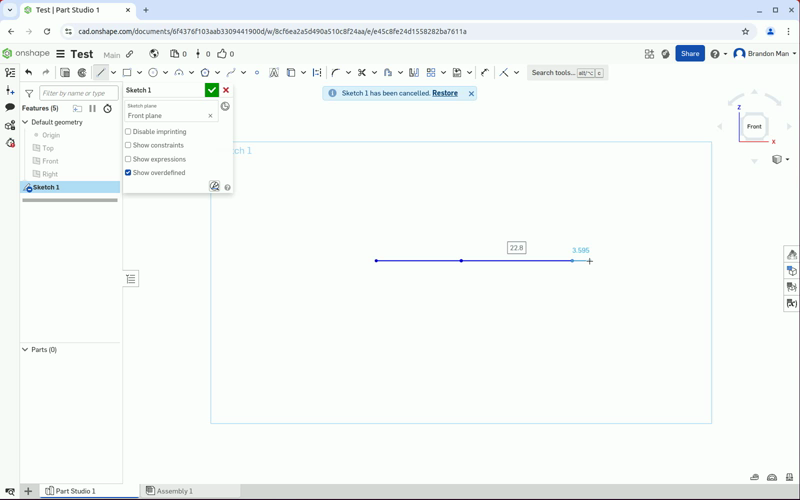
mouse_move(572, 229)
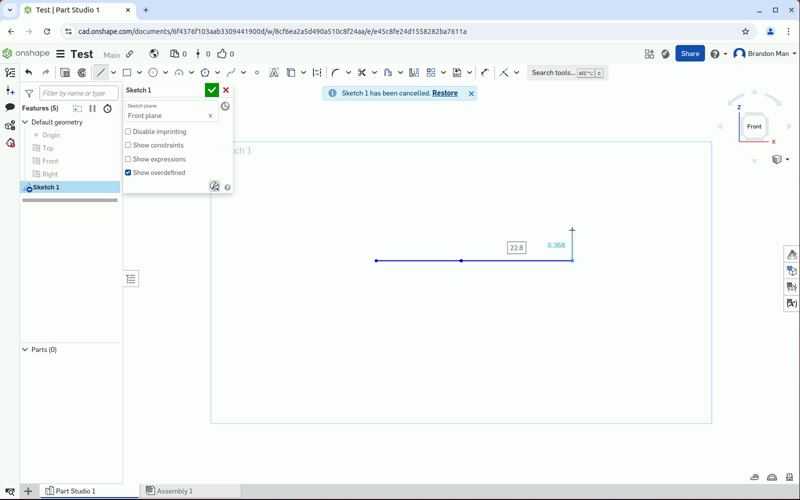
click(572, 229)
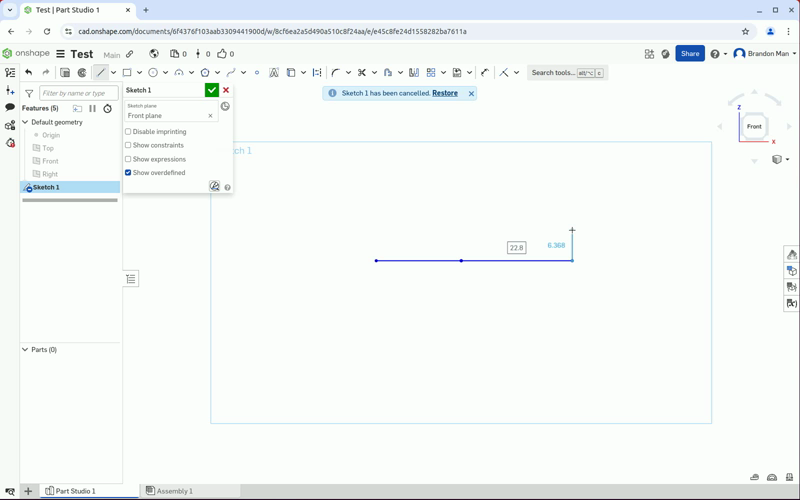
key_up(shift)
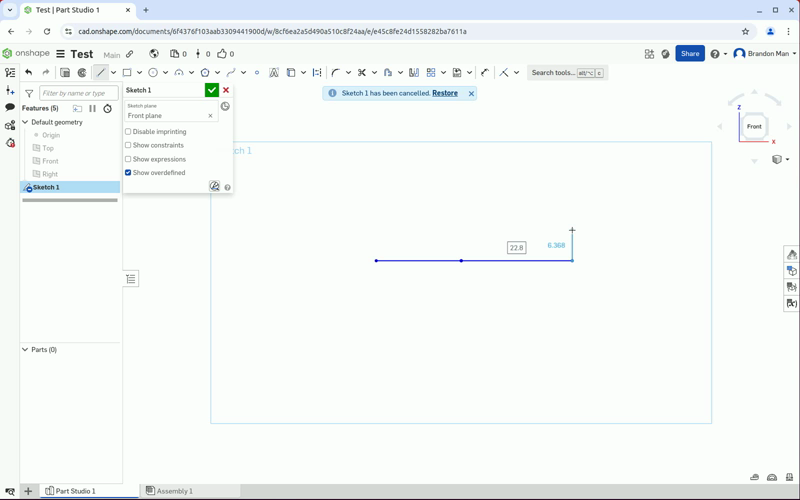
key_down(shift)
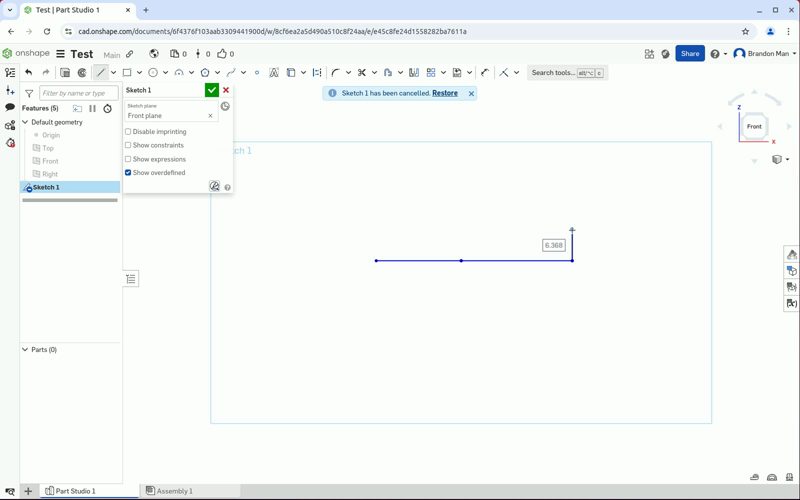
mouse_move(376, 229)
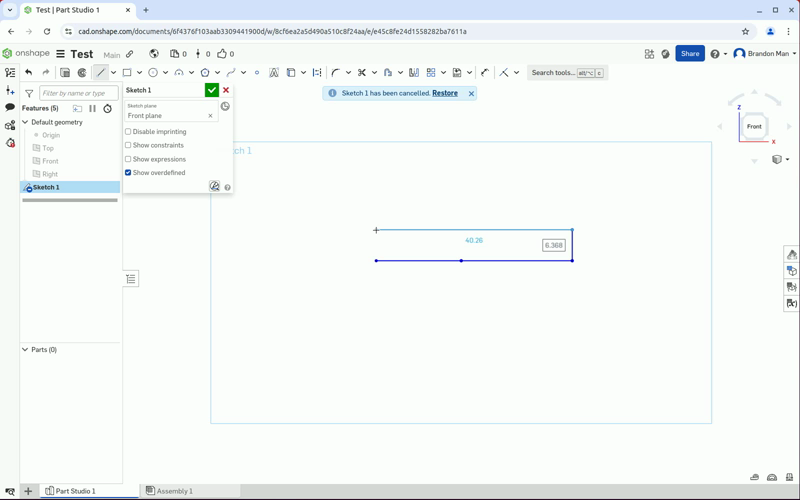
click(376, 229)
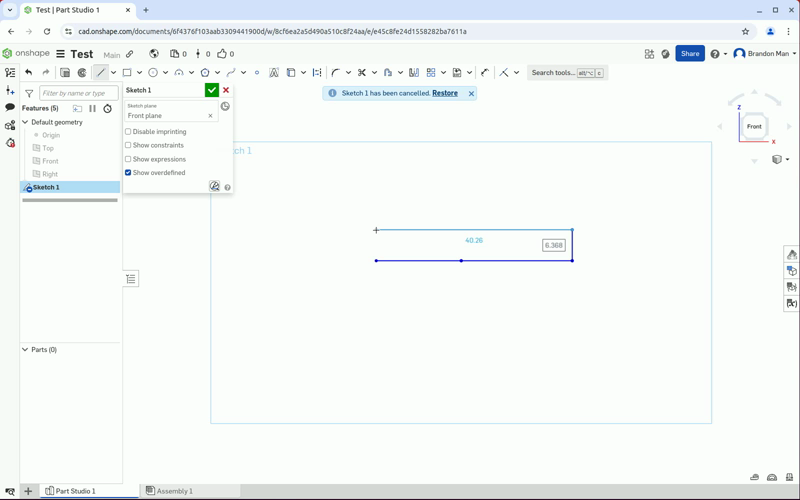
key_up(shift)
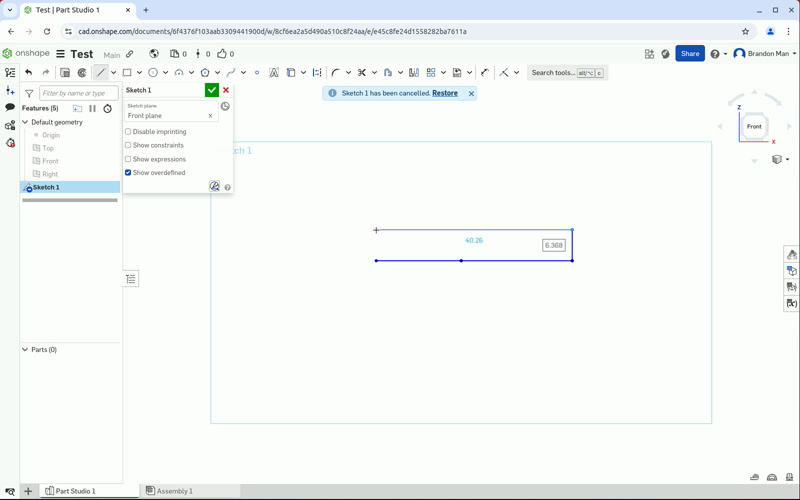
mouse_move(406, 229)
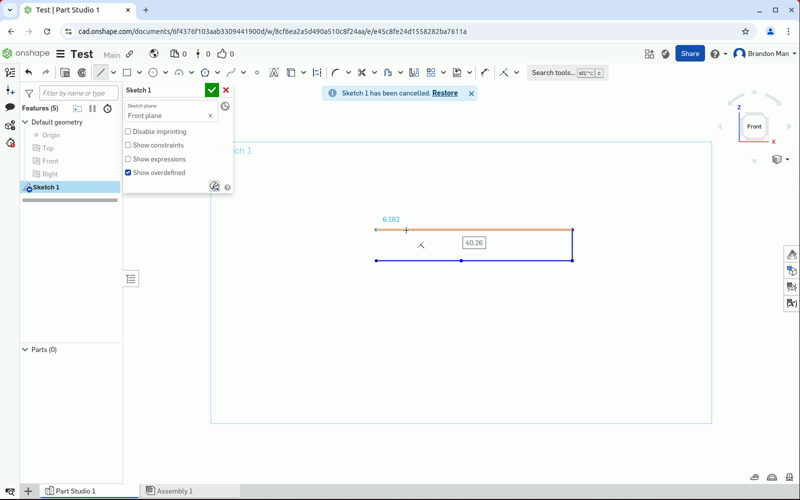
key_down(shift)
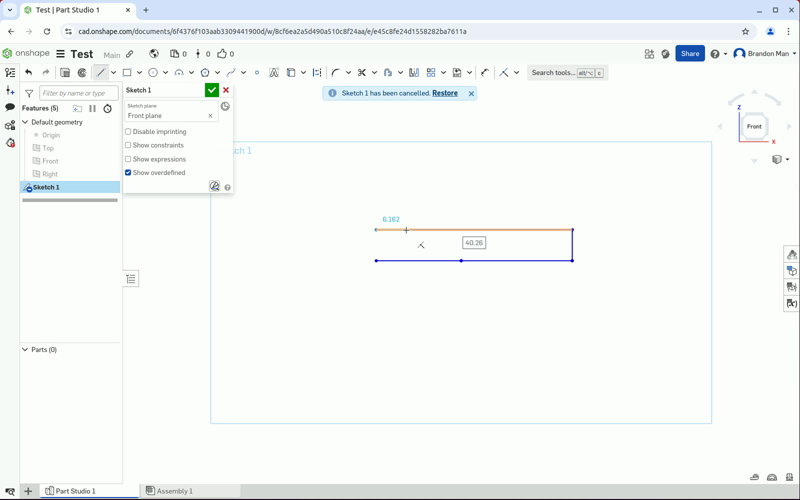
mouse_move(376, 260)
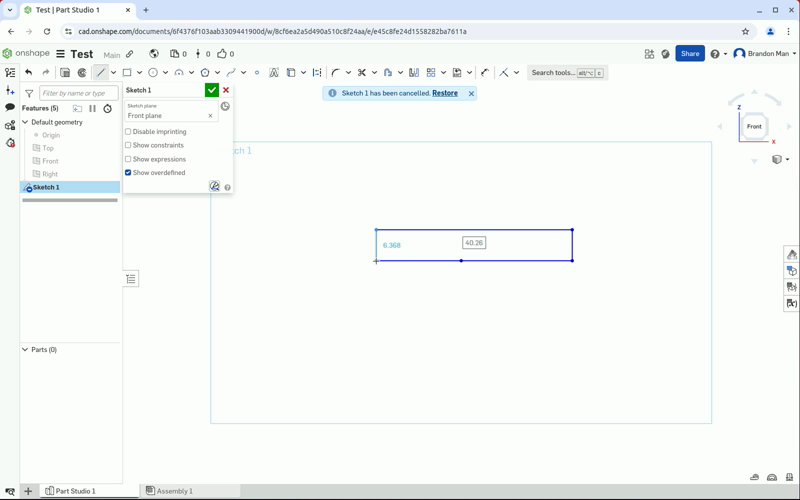
key_up(shift)
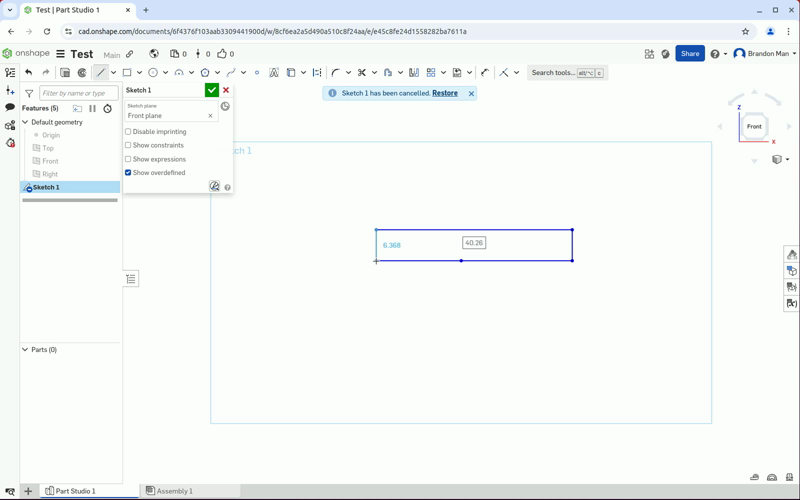
click(376, 260)
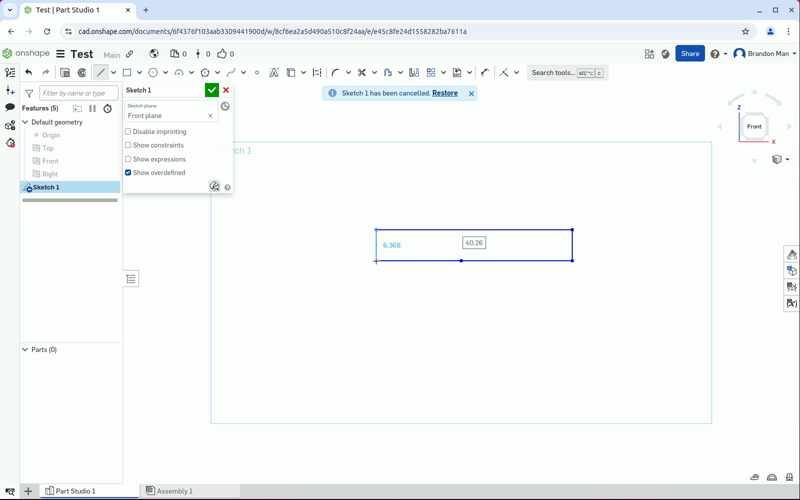
key(esc)
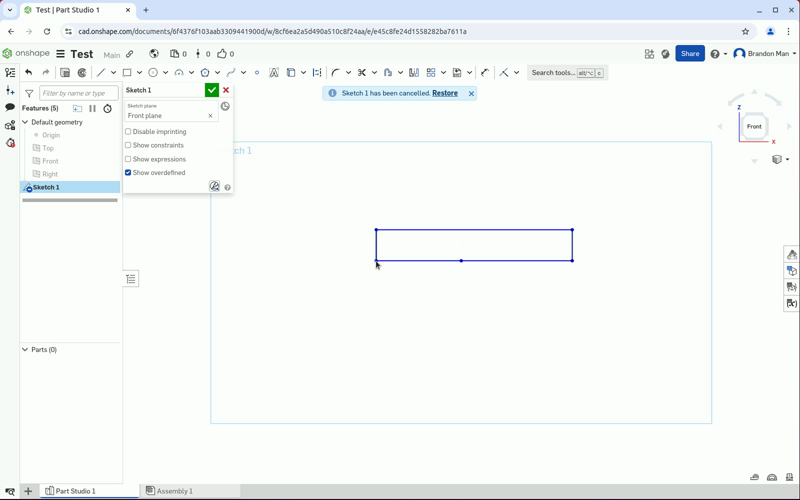
mouse_move(406, 253)
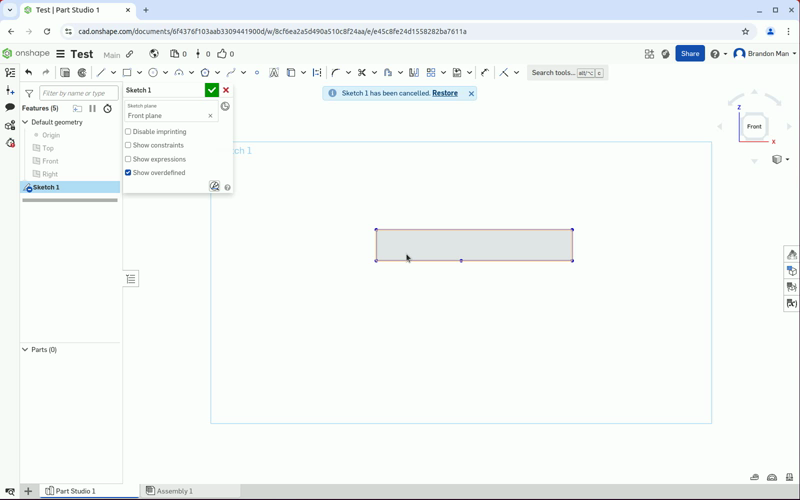
click(406, 253)
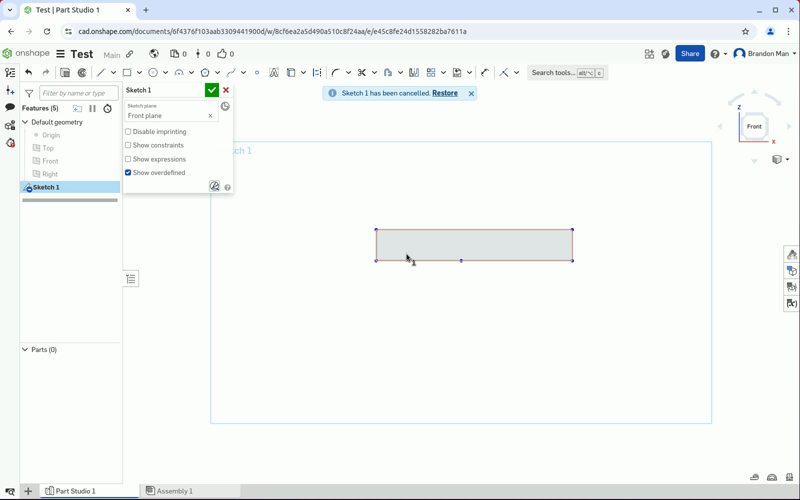
mouse_move(73, 352)
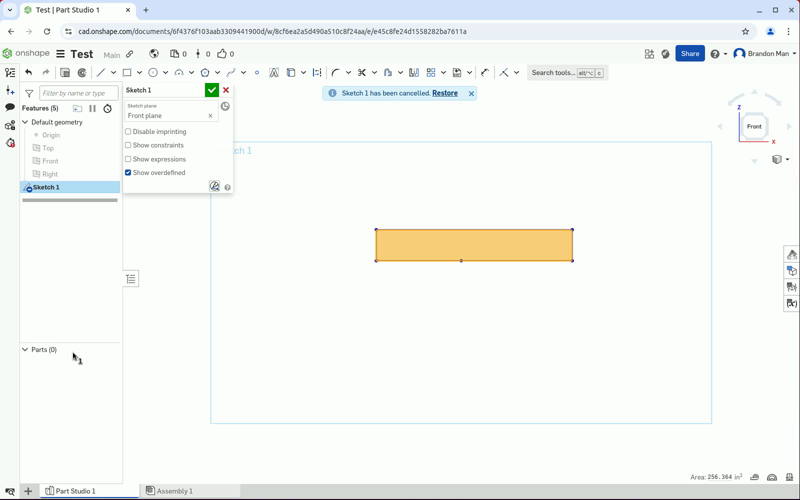
key(shift+y)
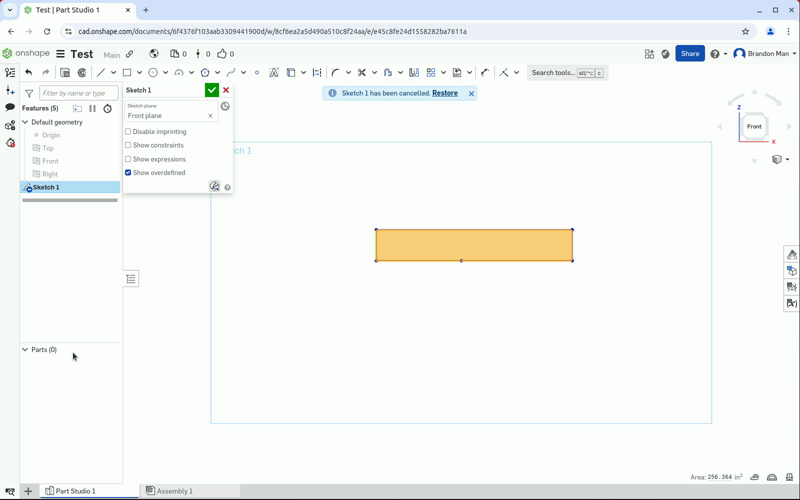
key(shift+e)
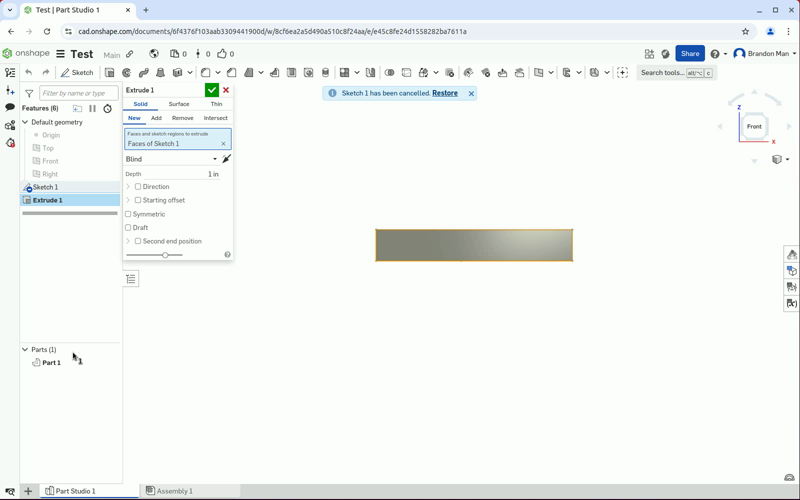
mouse_move(143, 106)
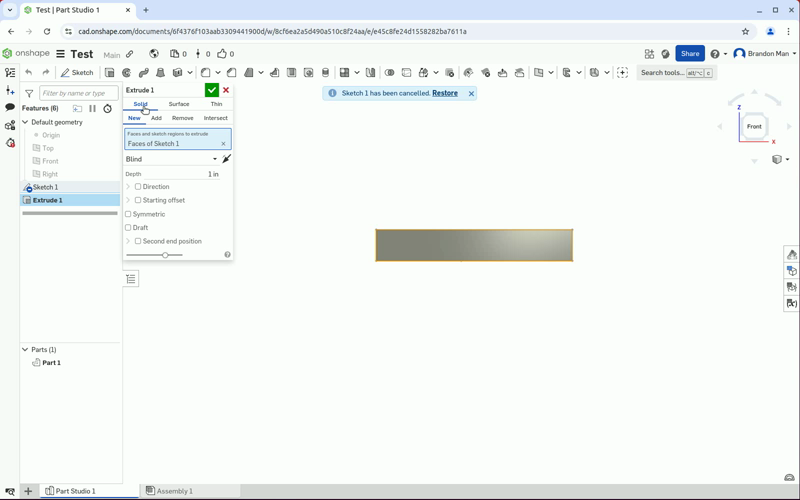
click(143, 106)
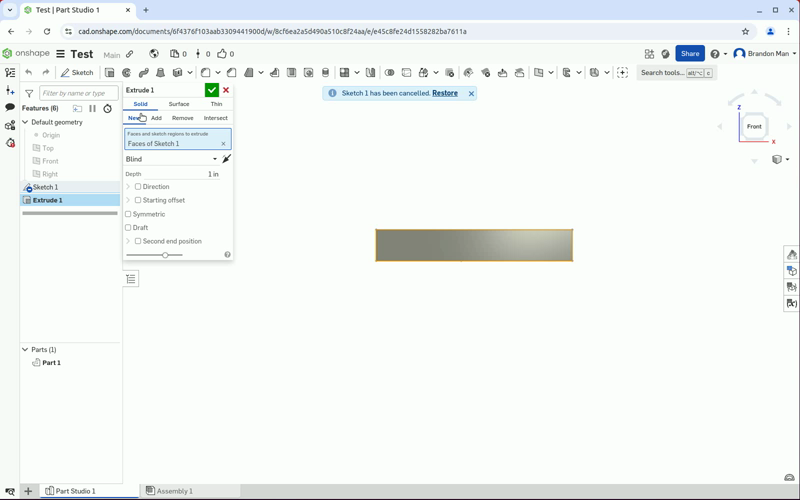
mouse_move(137, 120)
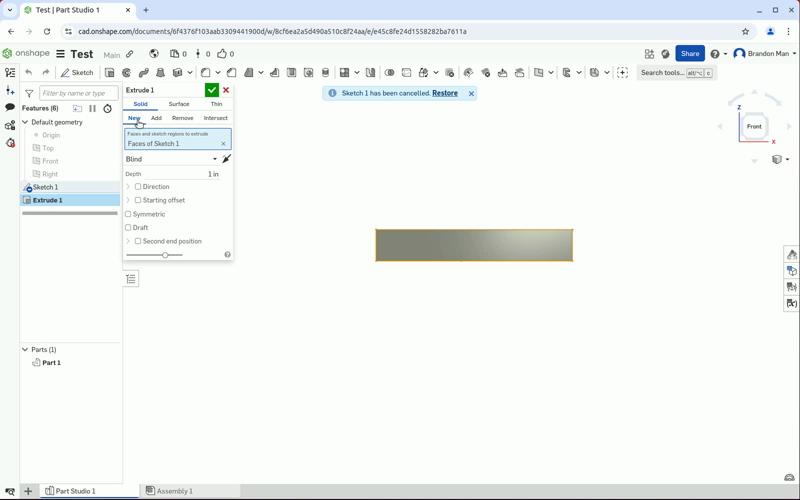
click(137, 120)
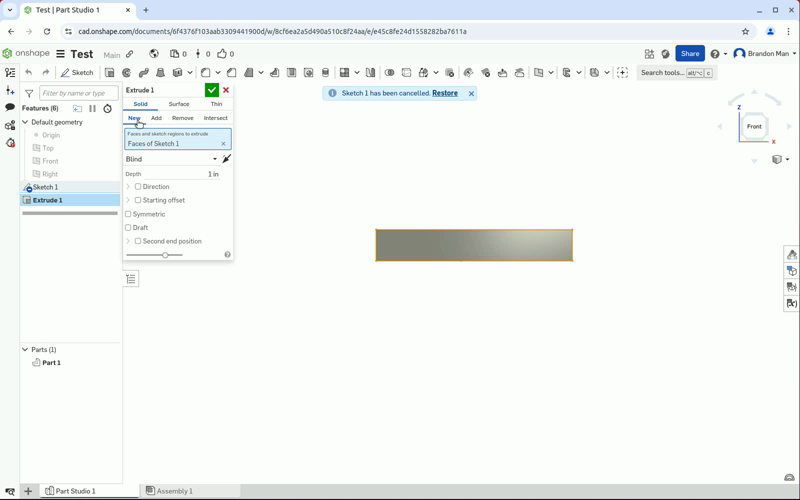
key(tab, 4)
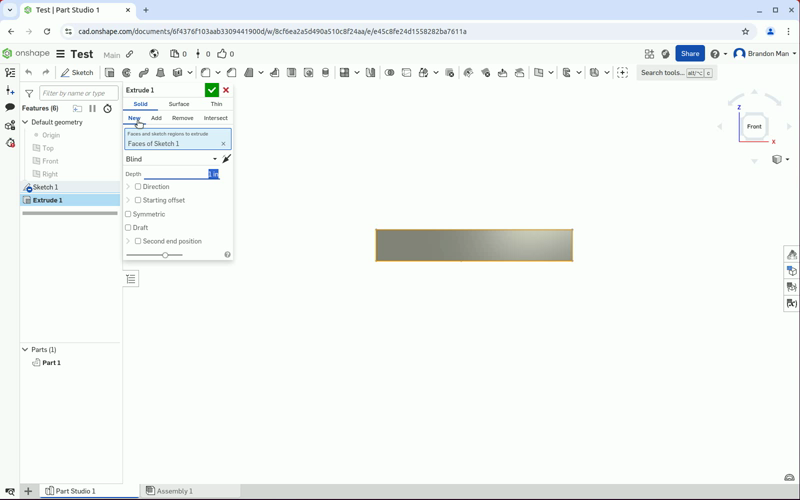
text(17.572)
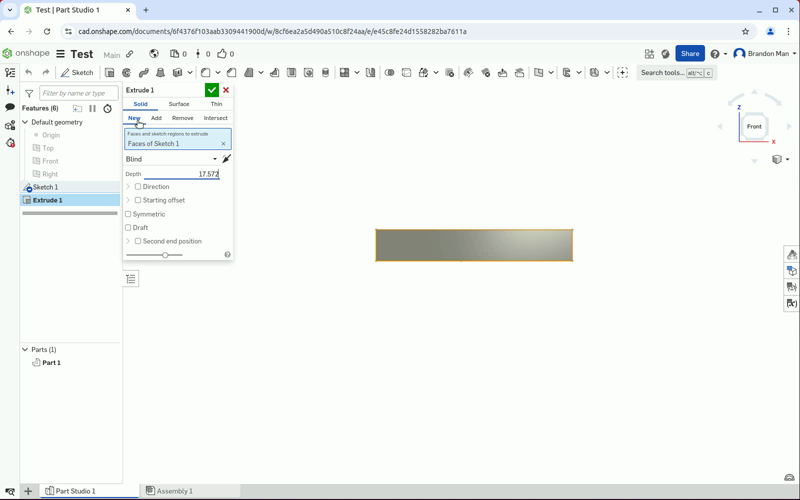
key(enter)
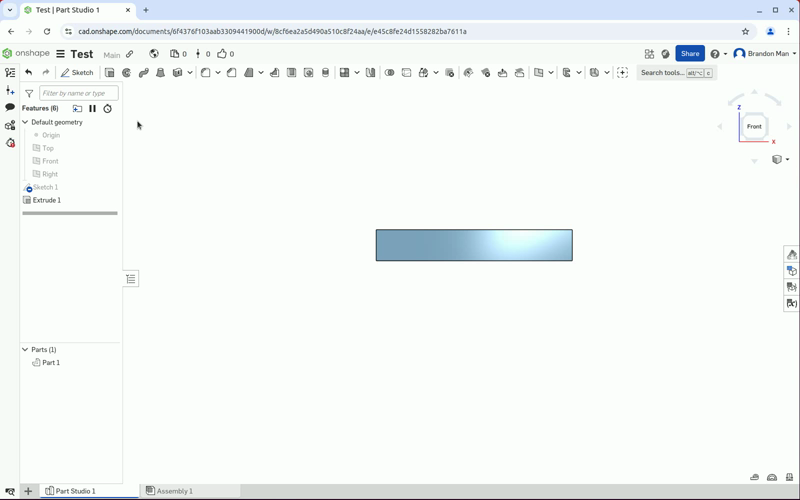
key(shift+h)
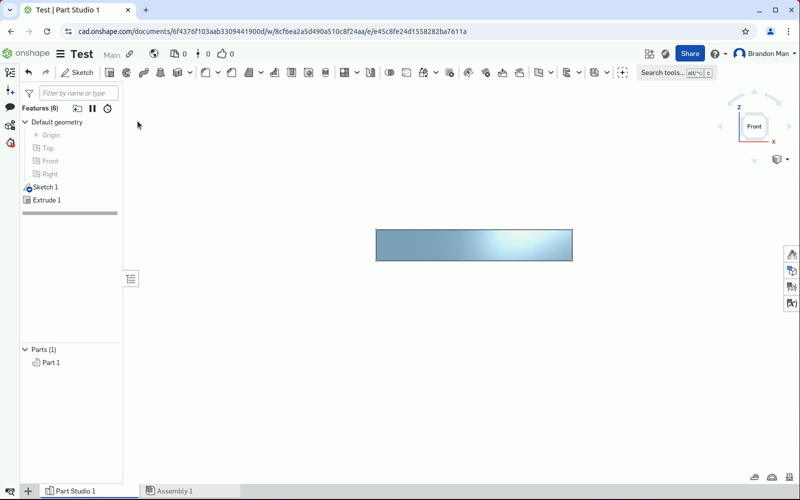
key(shift+h)
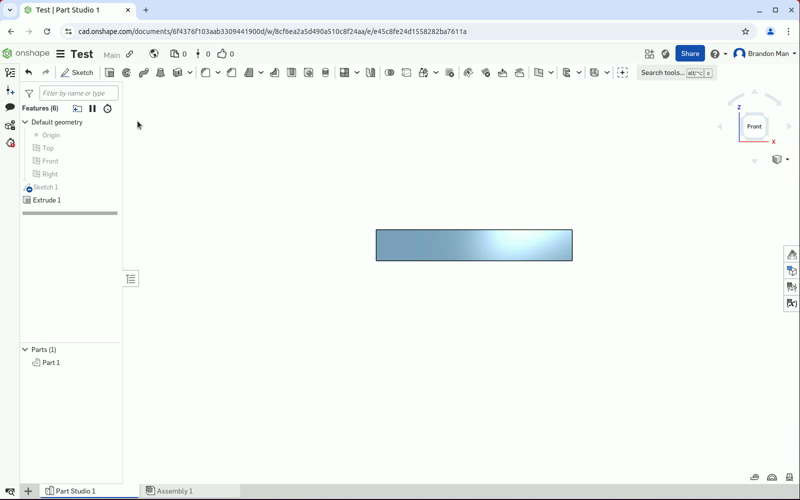
mouse_move(73, 189)
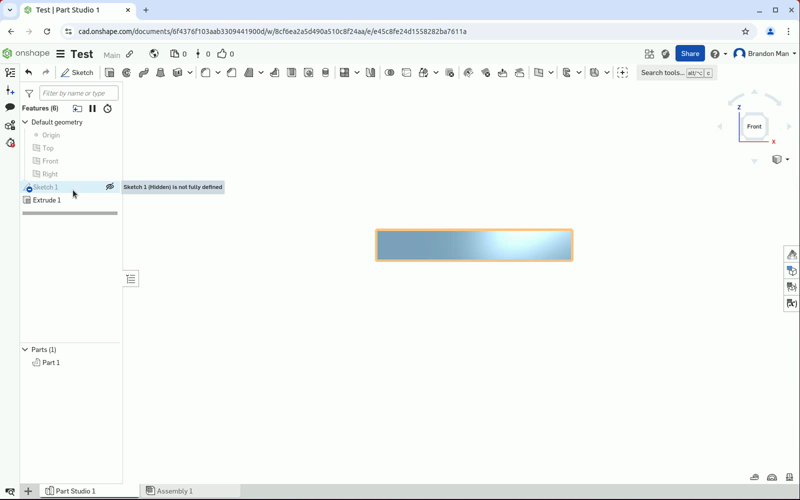
click(73, 189)
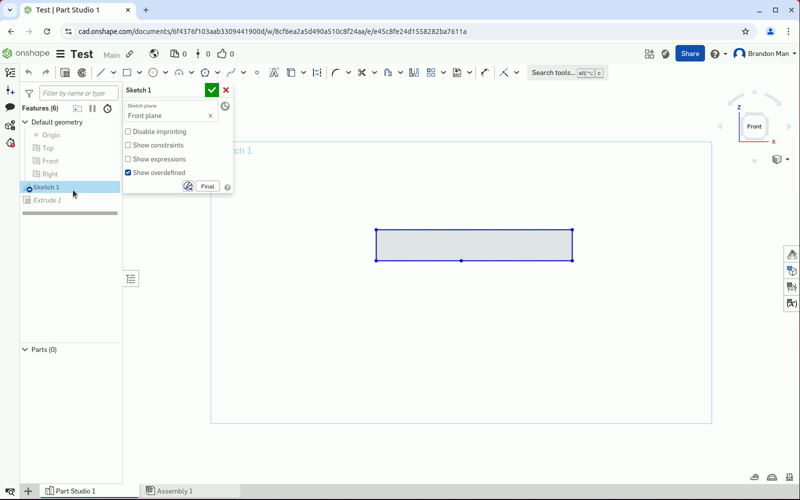
mouse_move(229, 92)
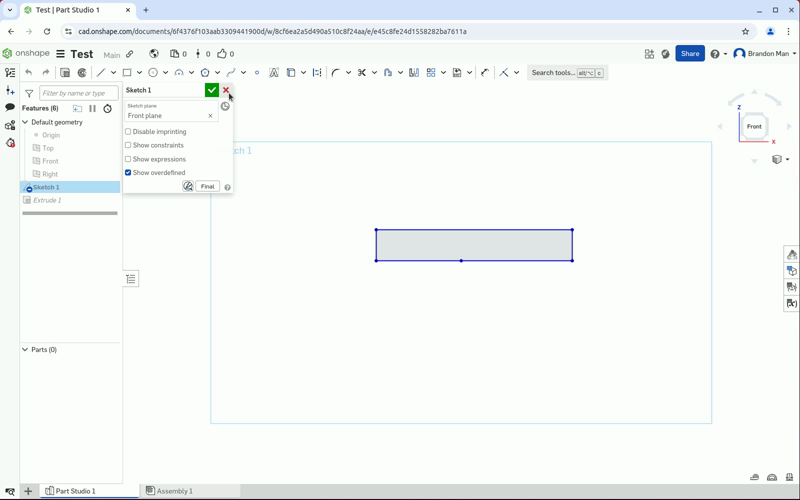
click(229, 92)
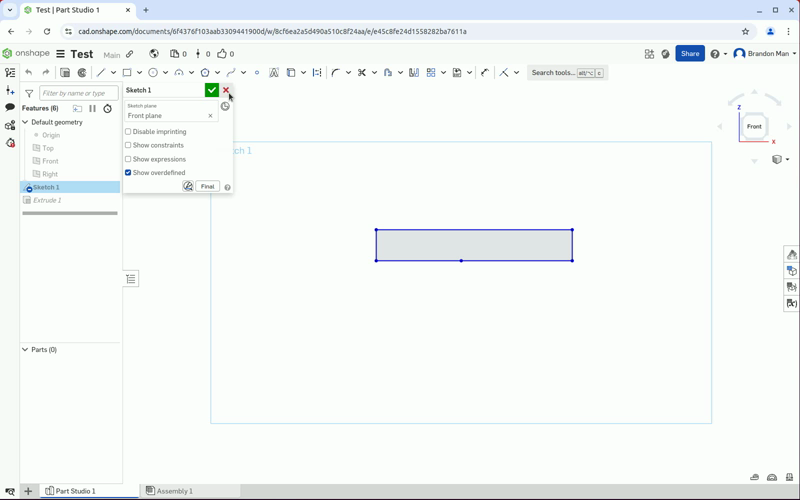
key(shift+s)
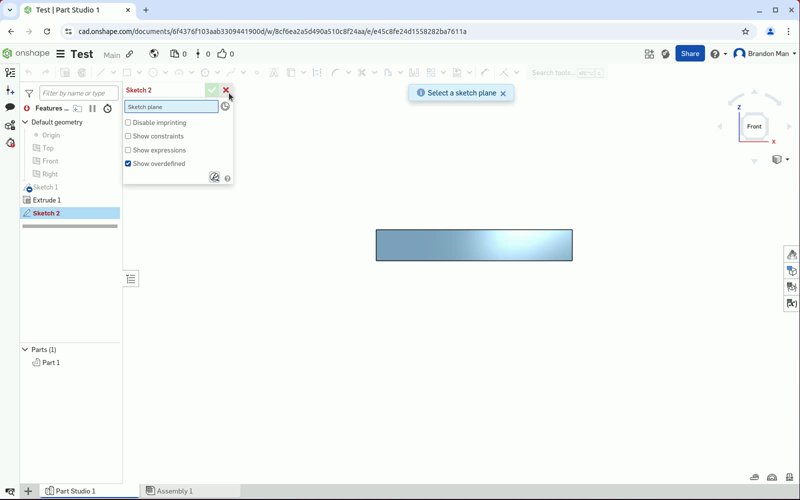
mouse_move(73, 163)
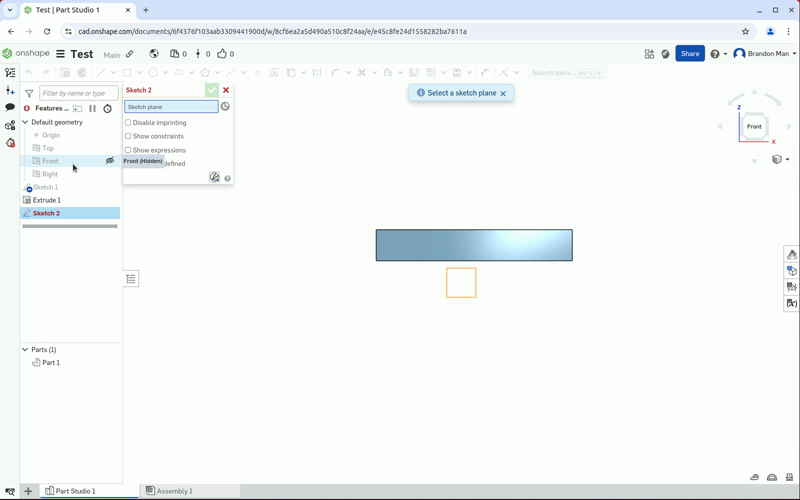
click(73, 163)
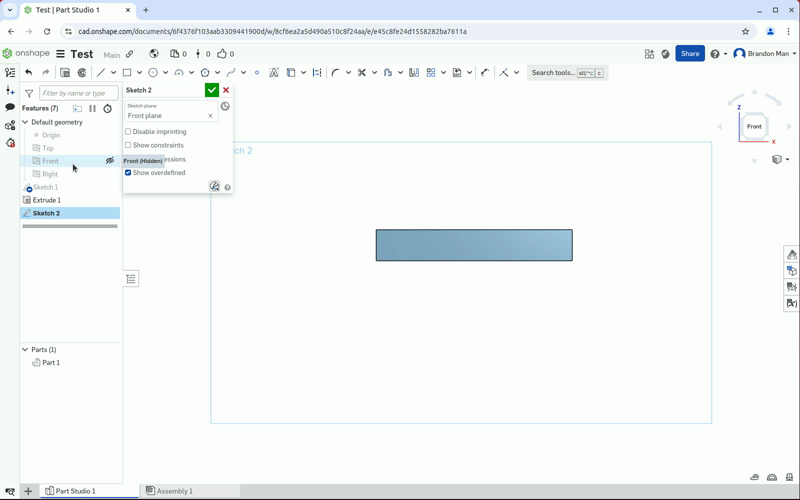
mouse_move(73, 352)
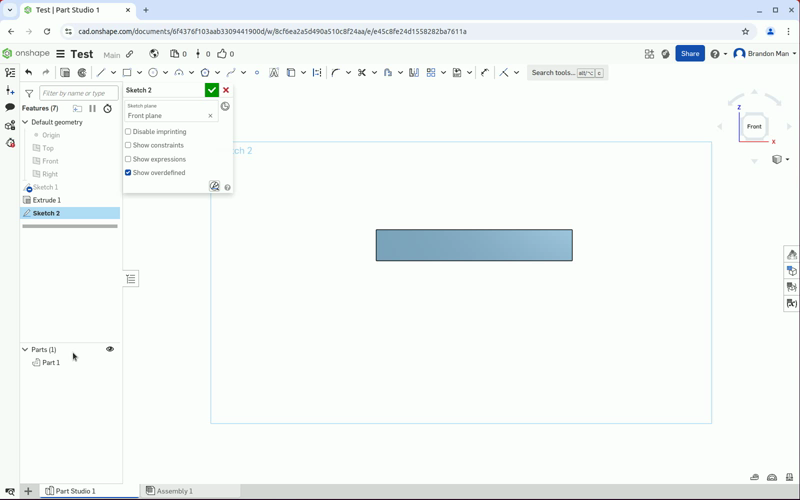
key(y)
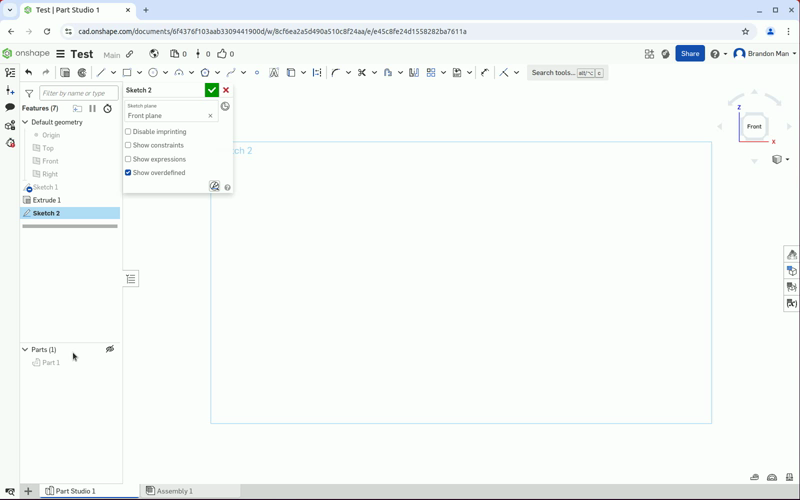
key(l)
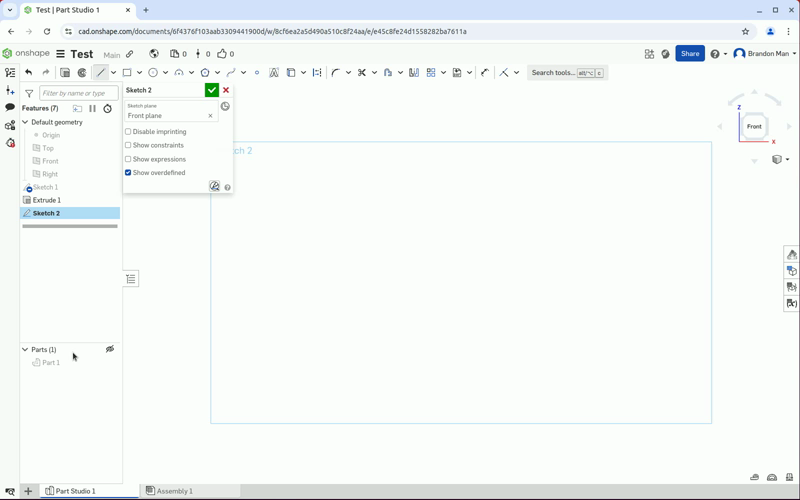
key_down(shift)
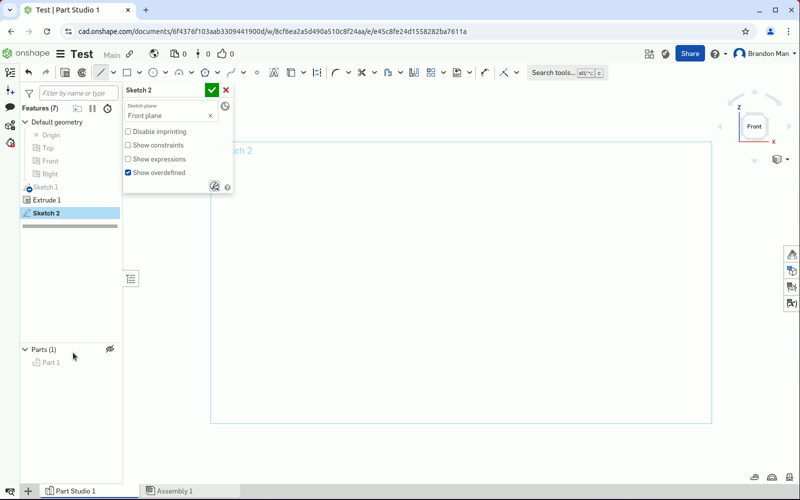
mouse_move(376, 282)
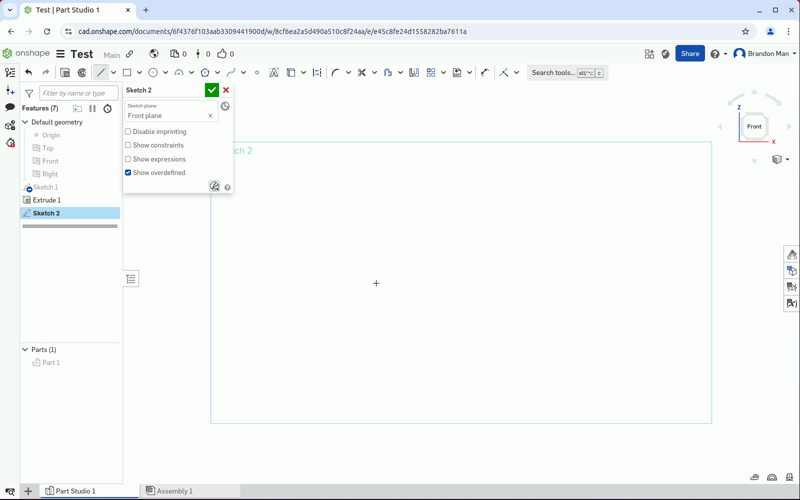
click(376, 282)
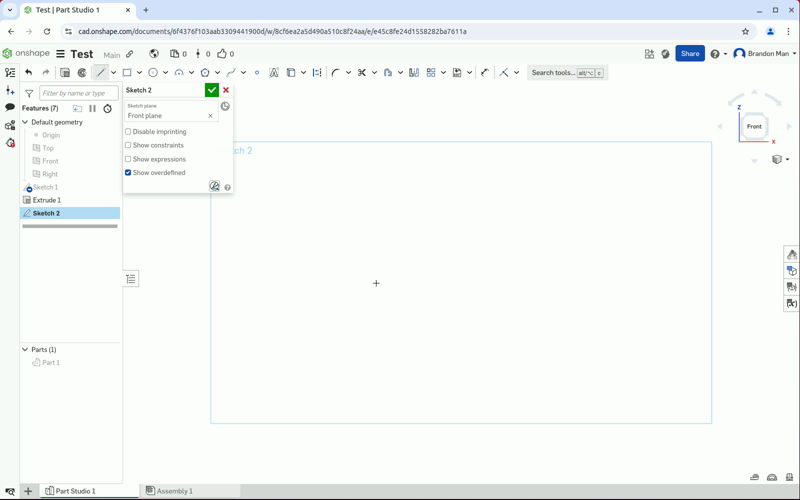
key_up(shift)
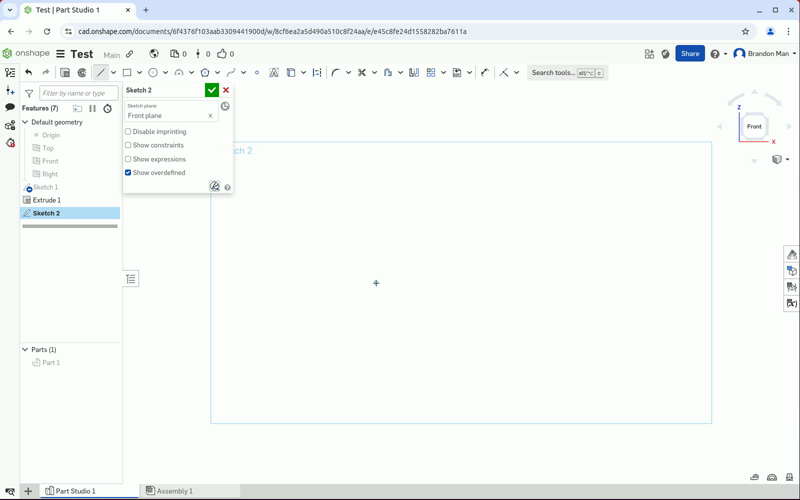
key_down(shift)
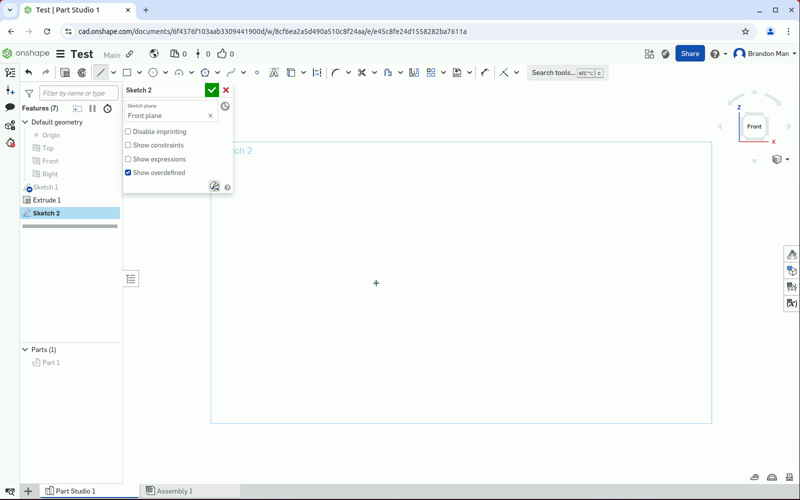
mouse_move(461, 282)
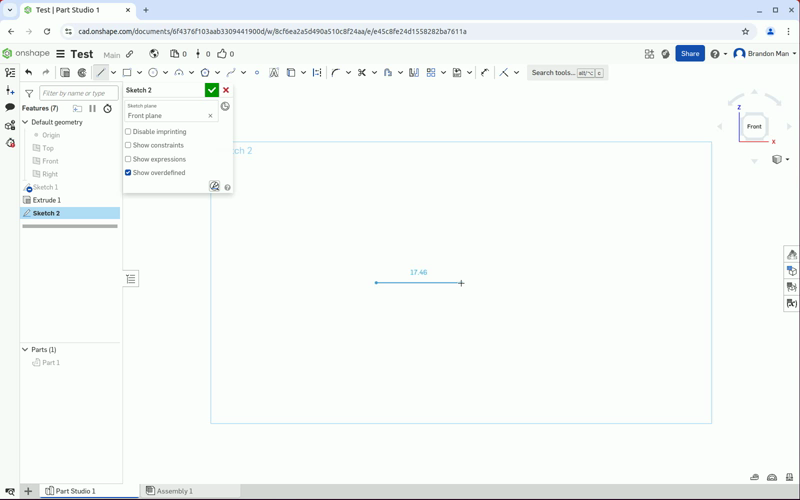
click(461, 282)
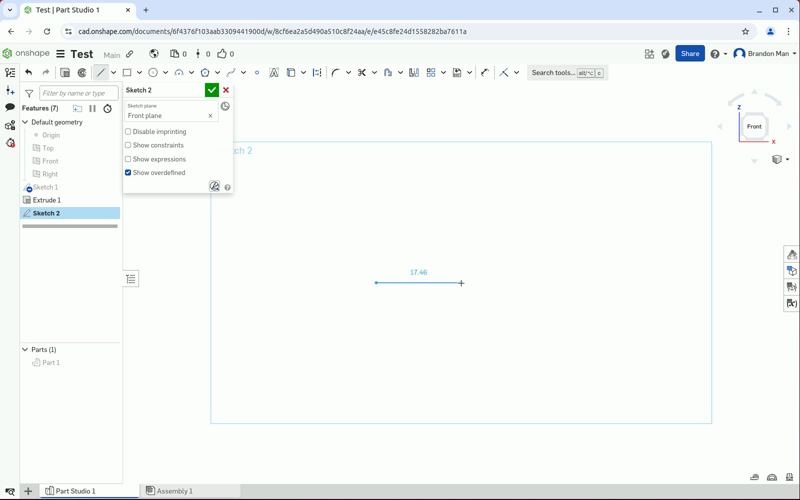
key_up(shift)
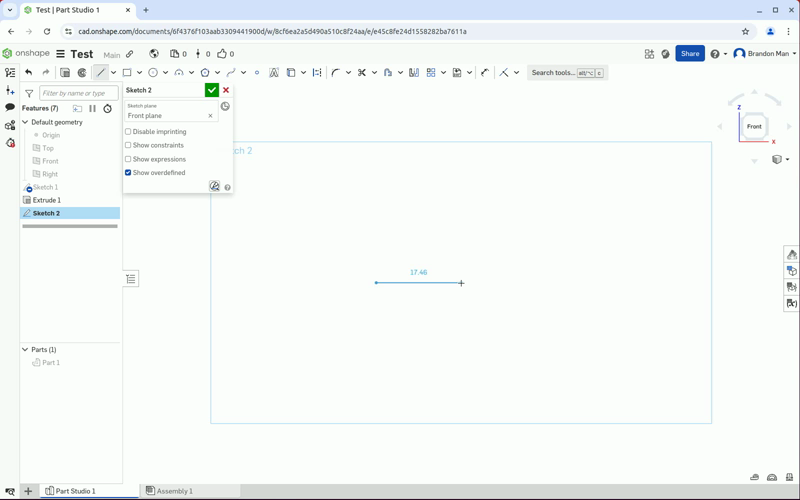
key_down(shift)
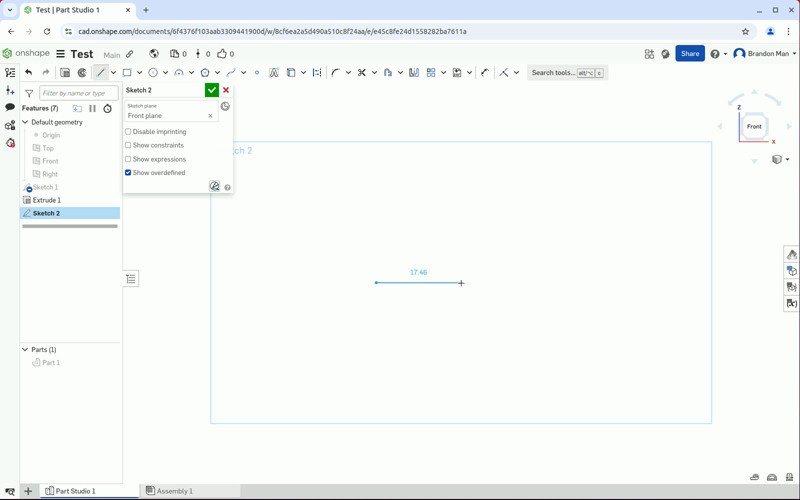
mouse_move(491, 282)
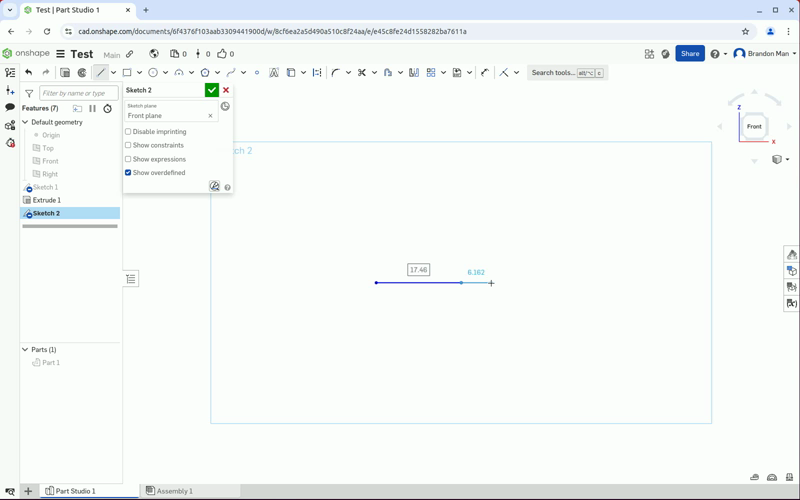
mouse_move(461, 260)
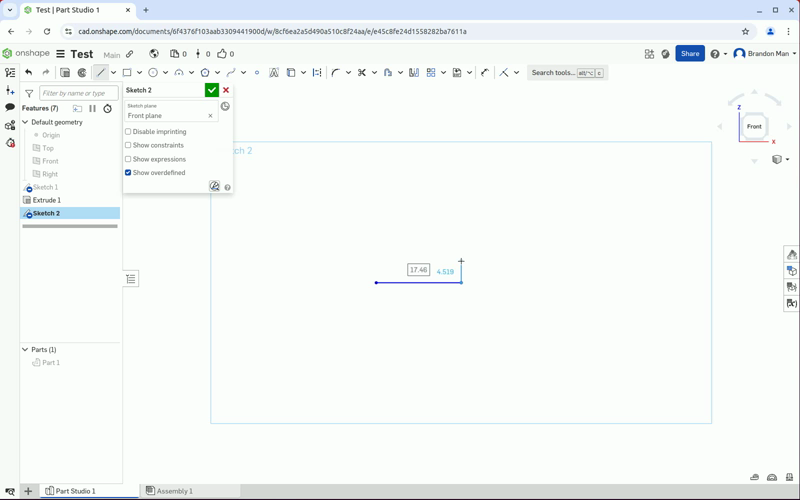
click(461, 260)
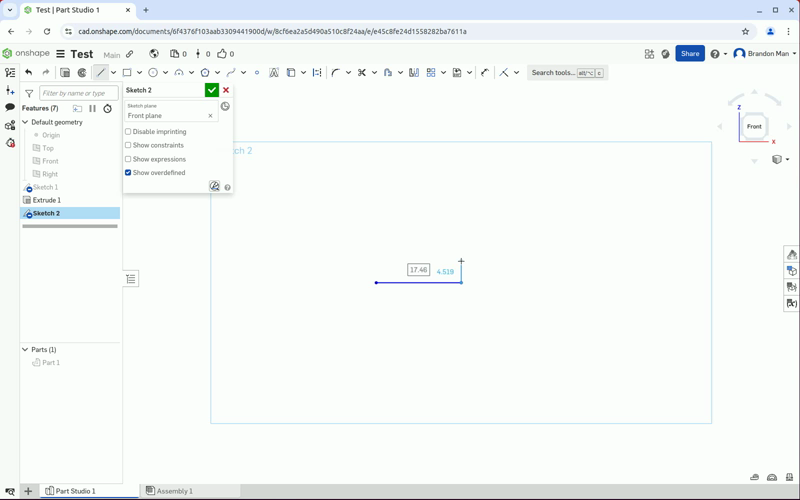
key_up(shift)
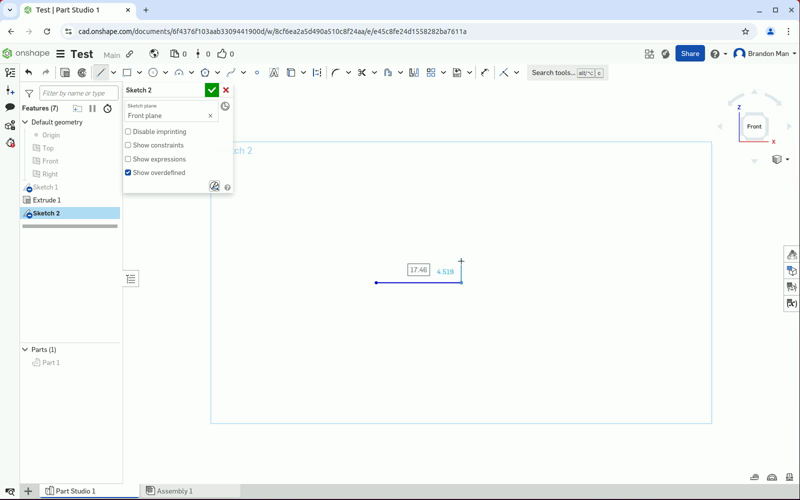
key_down(shift)
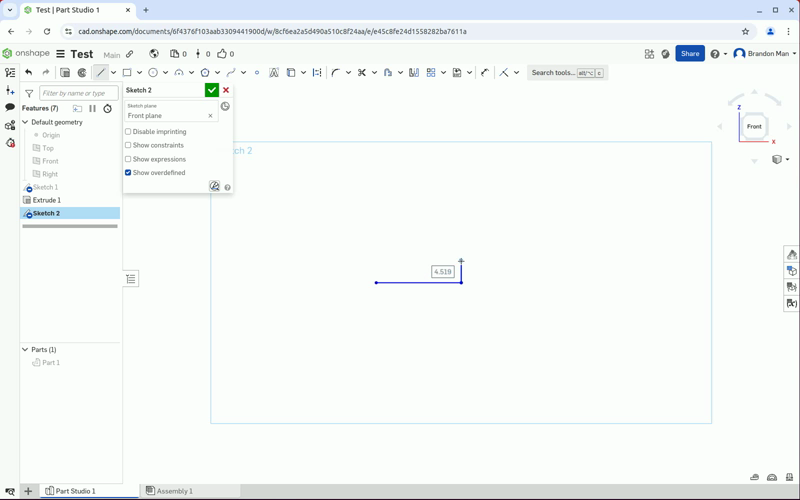
mouse_move(376, 260)
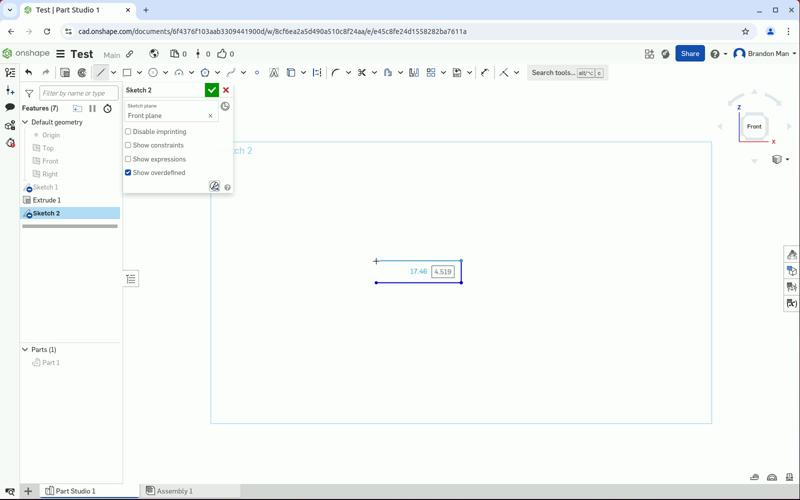
click(376, 260)
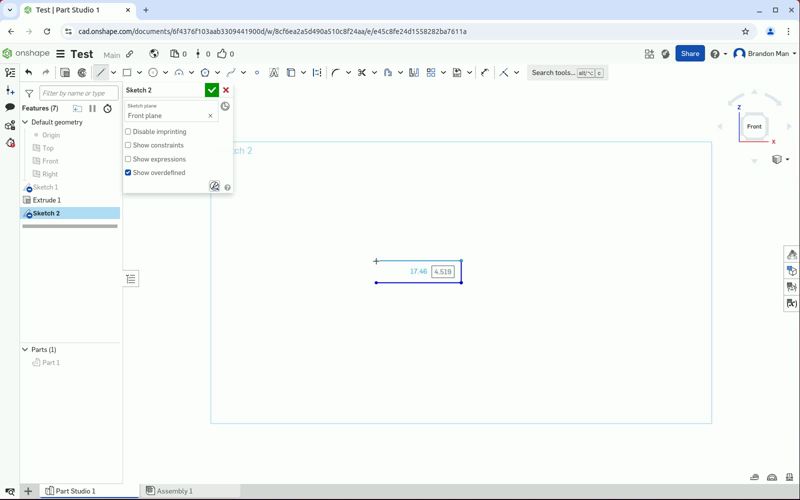
key_up(shift)
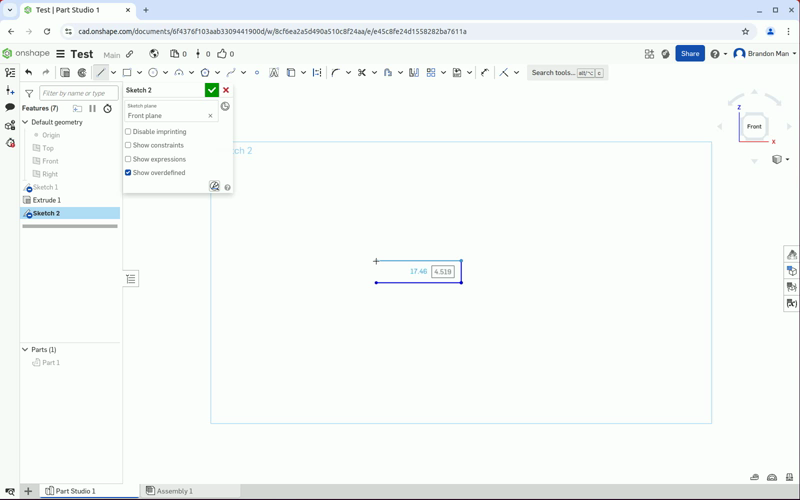
mouse_move(406, 260)
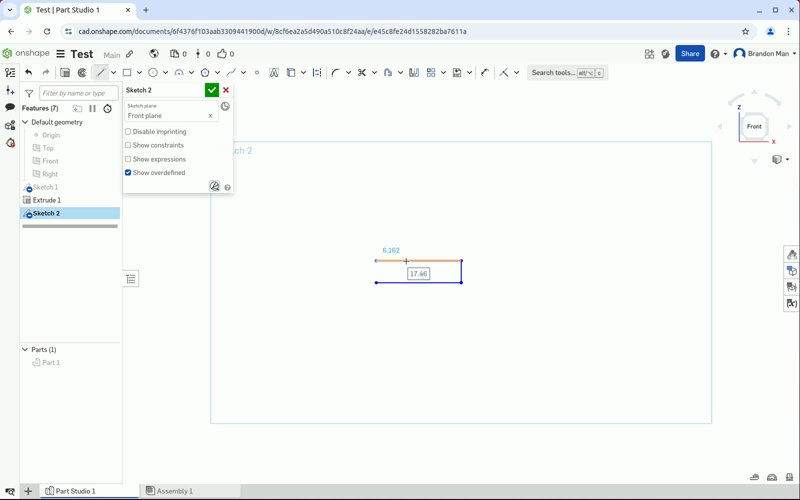
key_down(shift)
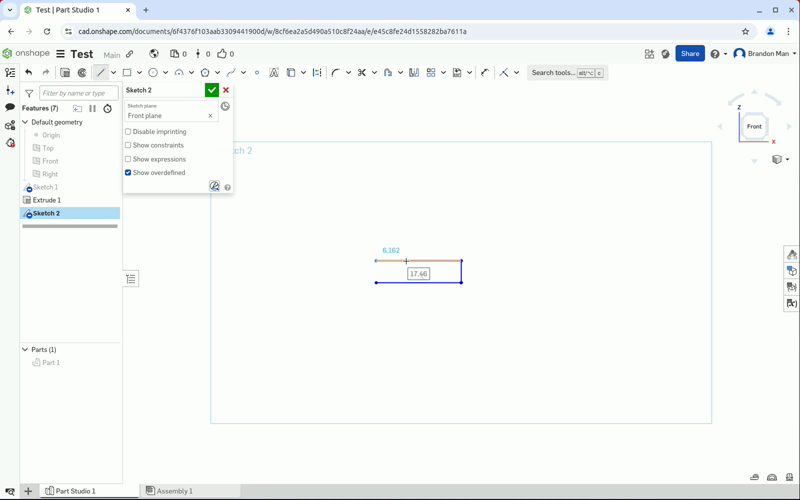
mouse_move(376, 282)
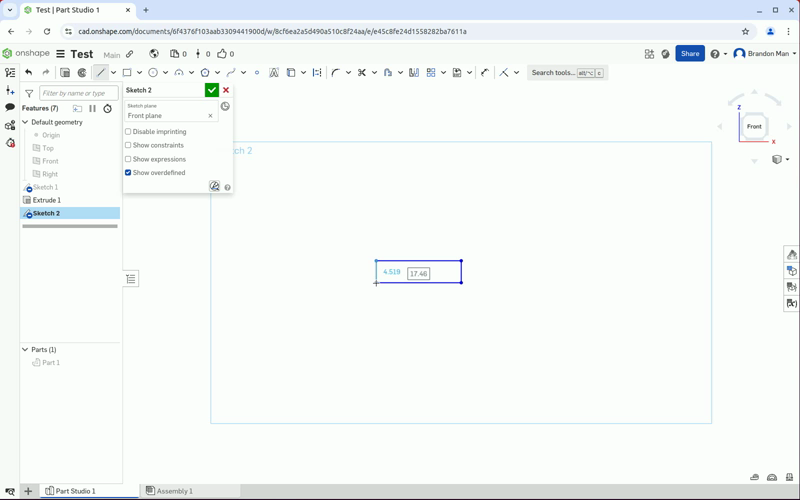
key_up(shift)
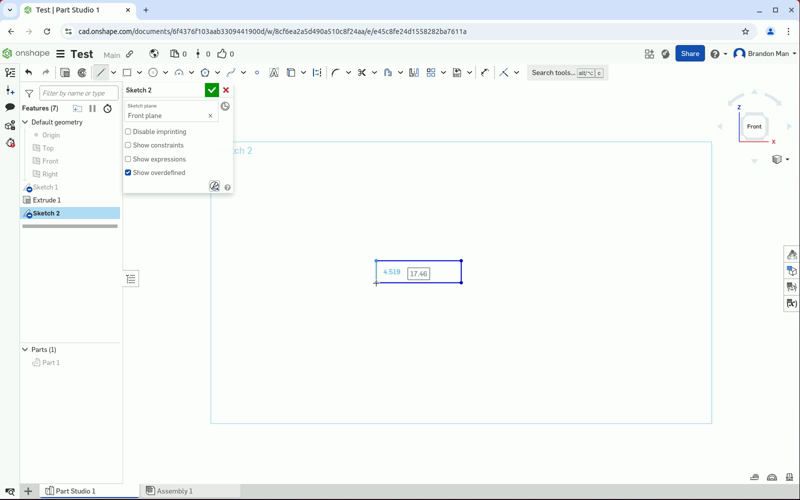
click(376, 282)
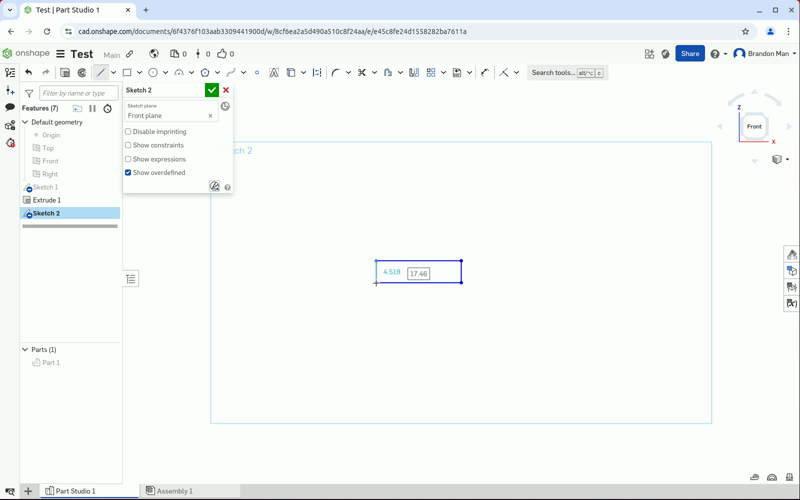
key(esc)
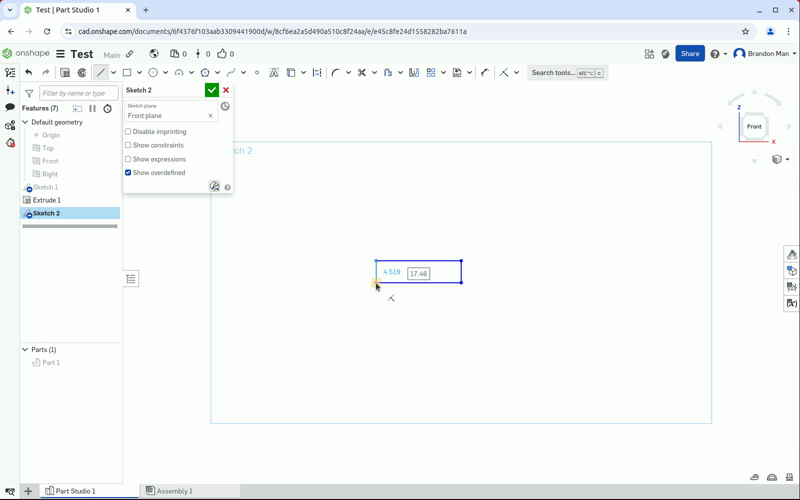
mouse_move(438, 265)
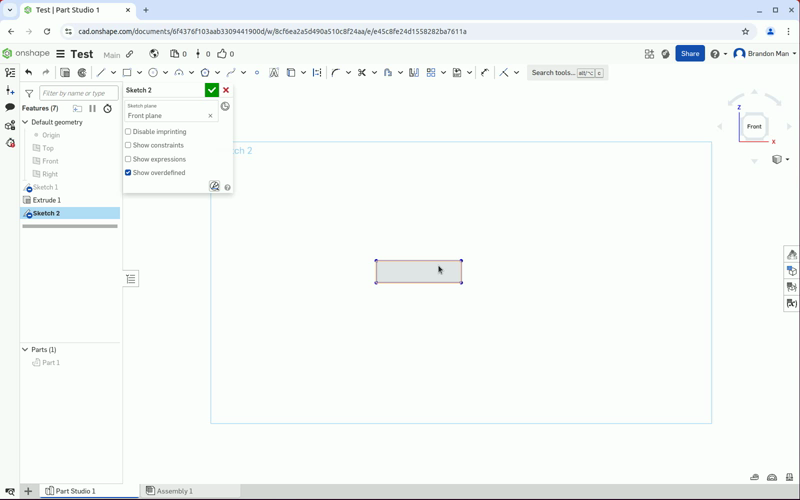
click(438, 265)
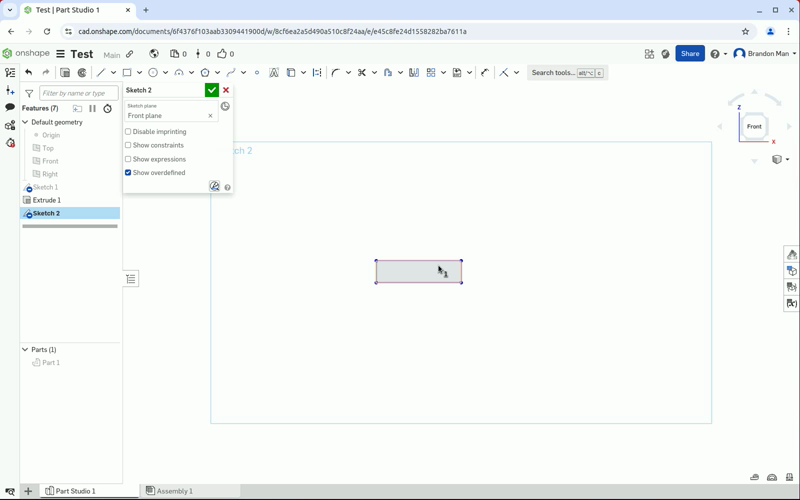
mouse_move(73, 352)
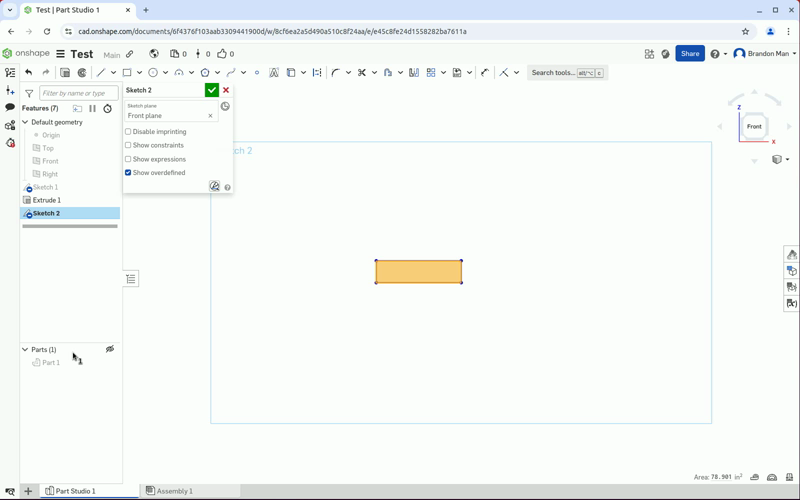
key(shift+y)
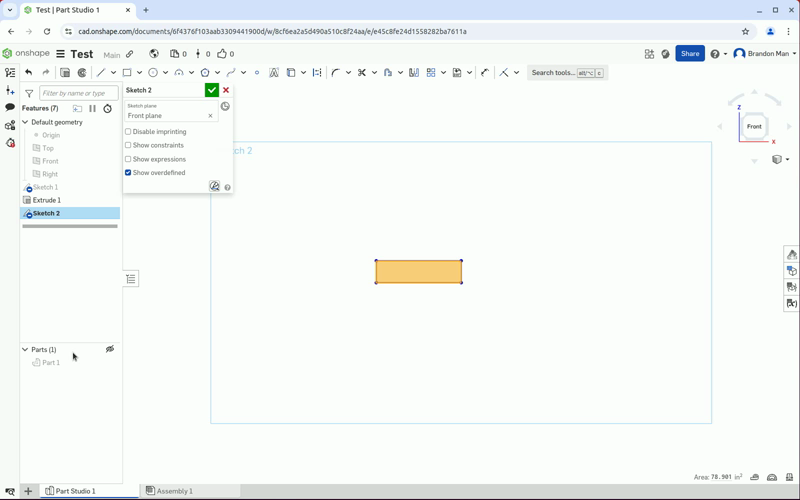
key(shift+e)
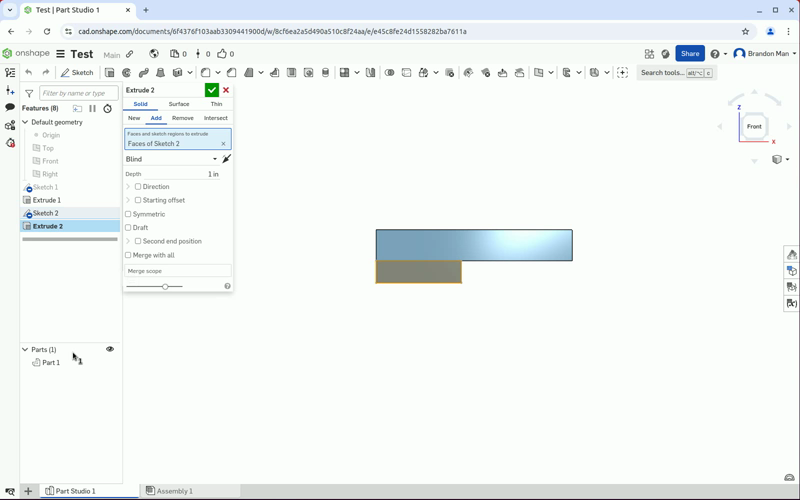
mouse_move(143, 106)
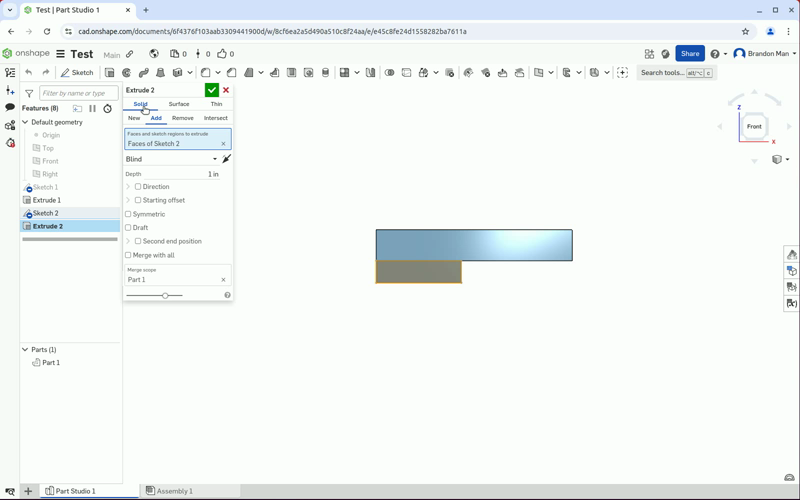
click(143, 106)
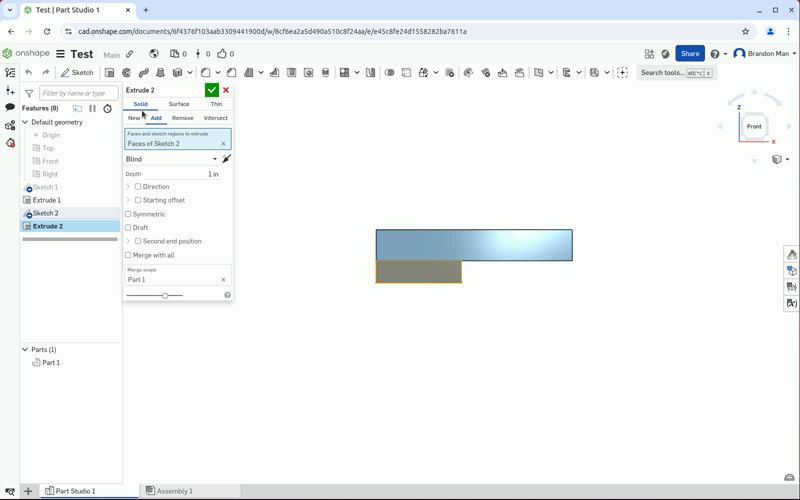
mouse_move(137, 120)
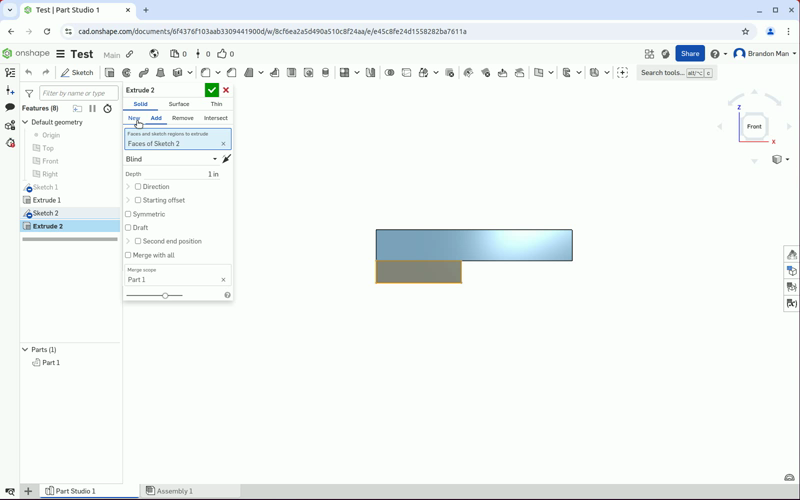
click(137, 120)
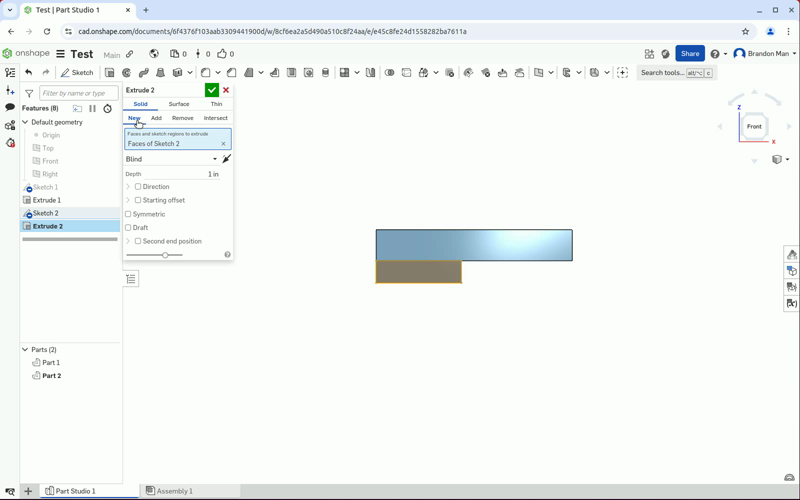
key(tab, 4)
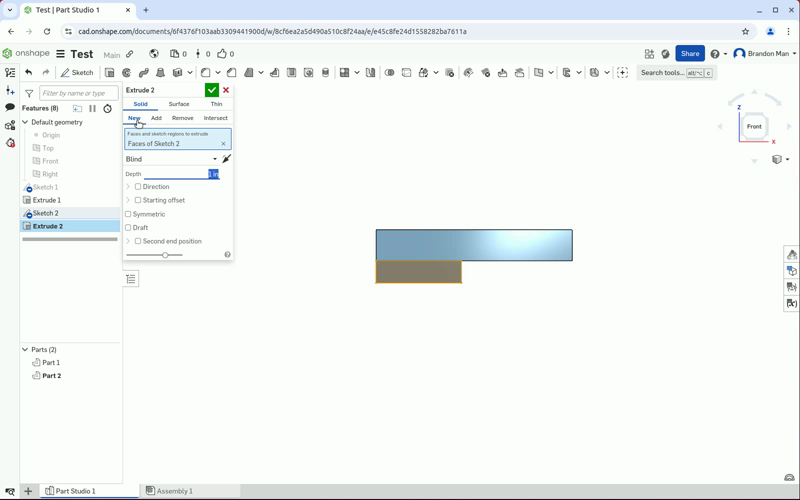
text(17.572)
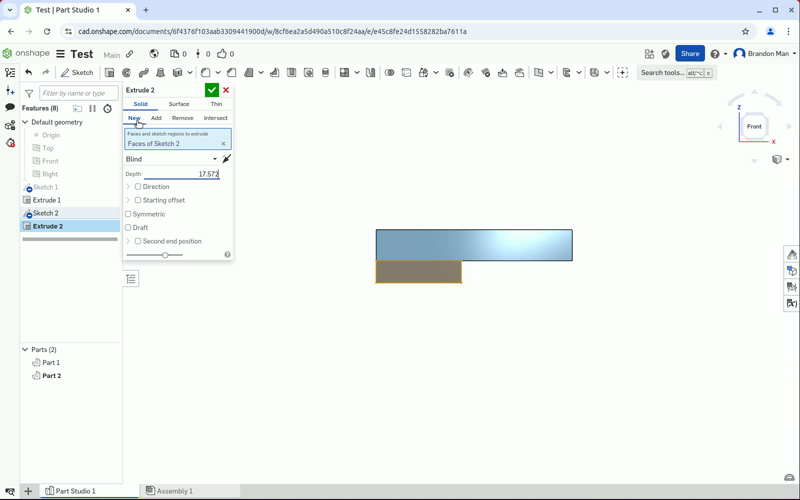
key(enter)
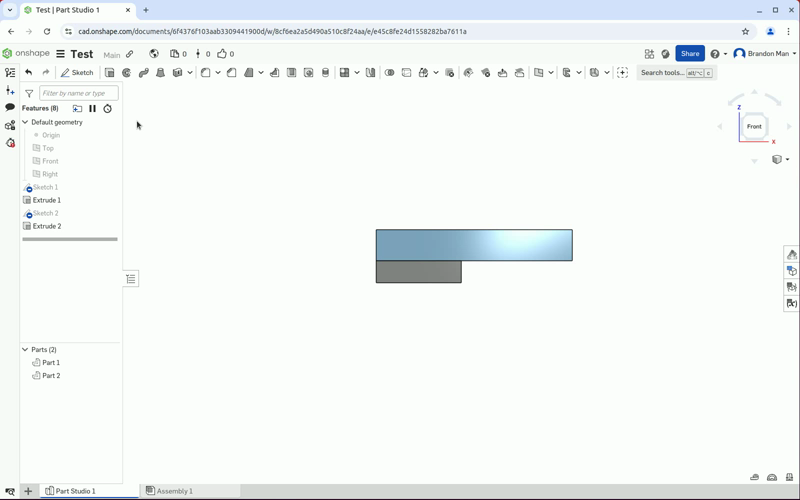
key(shift+h)
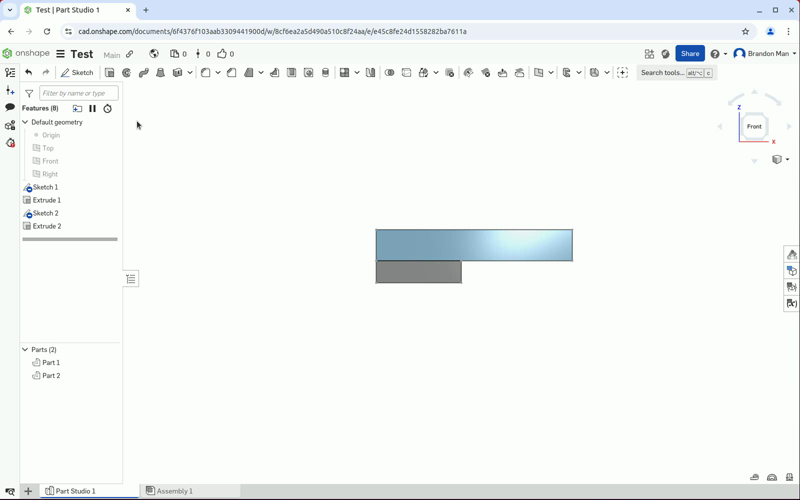
key(shift+h)
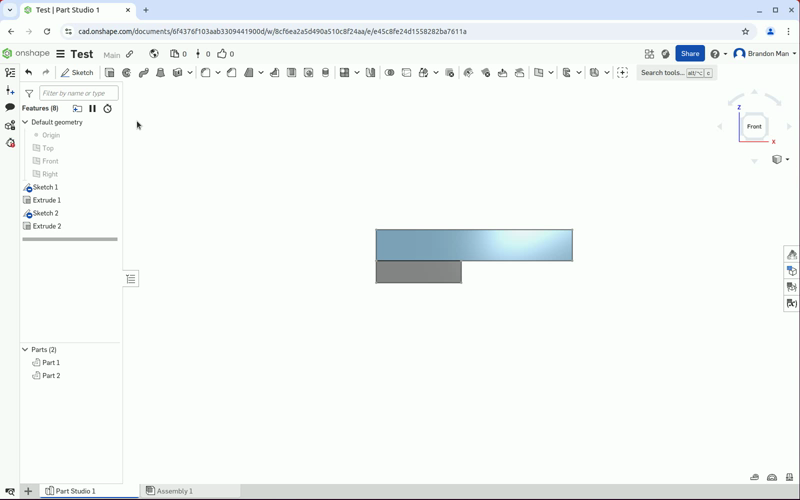
key(shift+7)
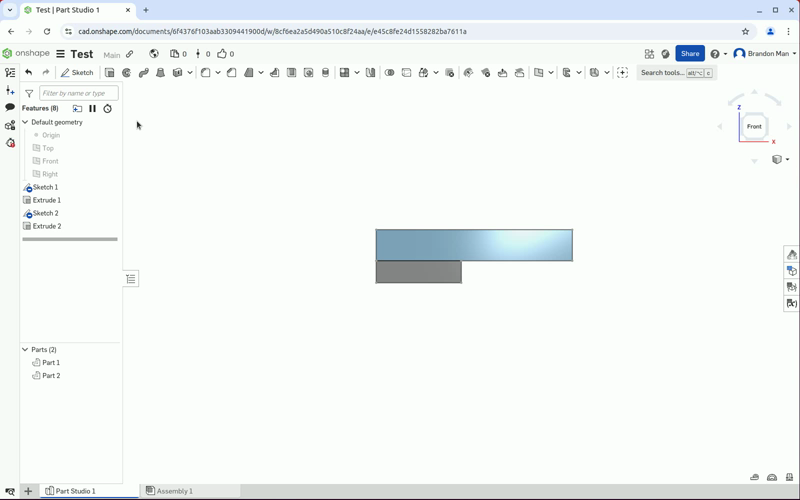
key(left, 2)
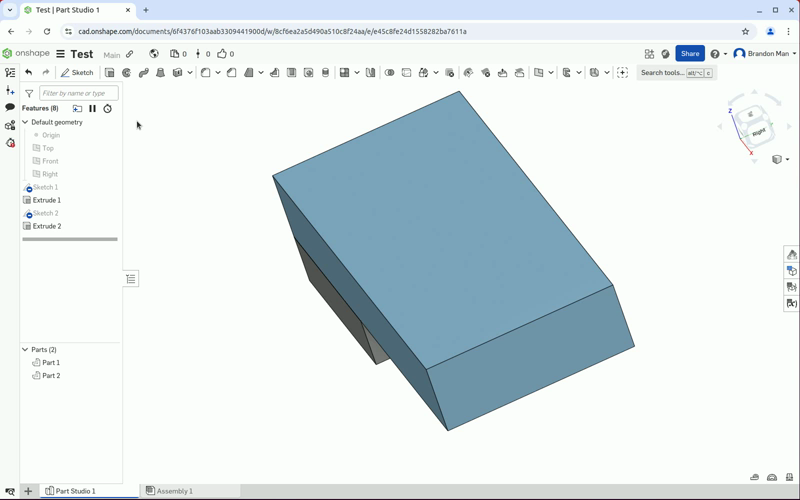
key(down, 2)
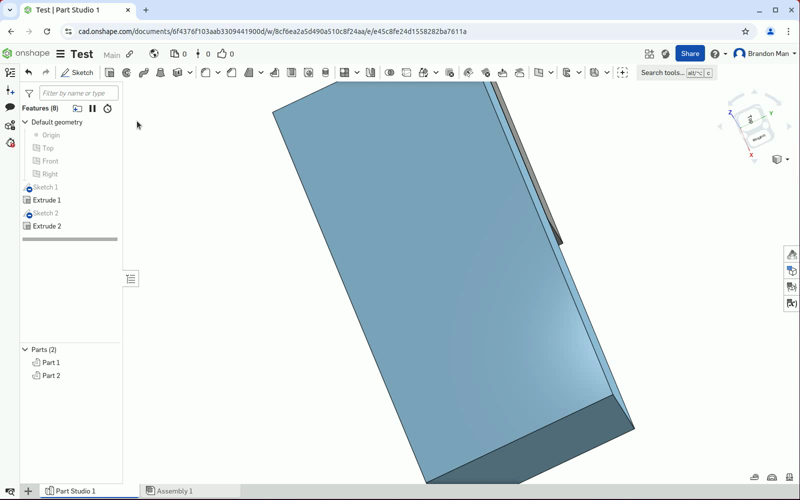
key(up, 2)
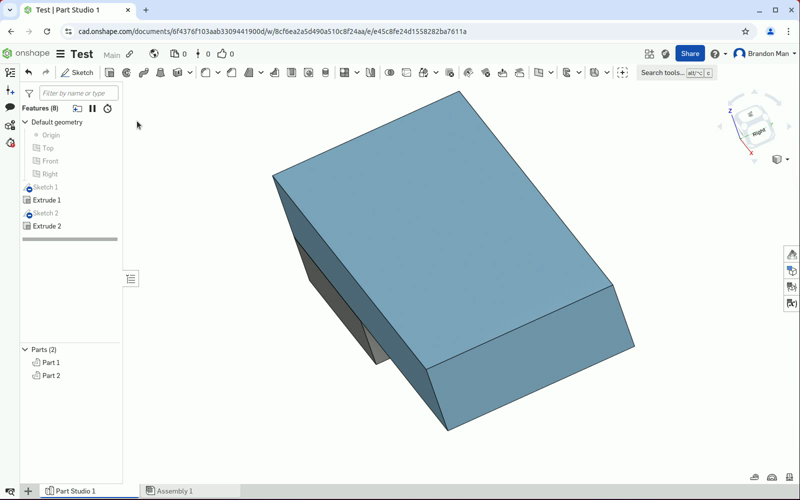
key(right, 2)
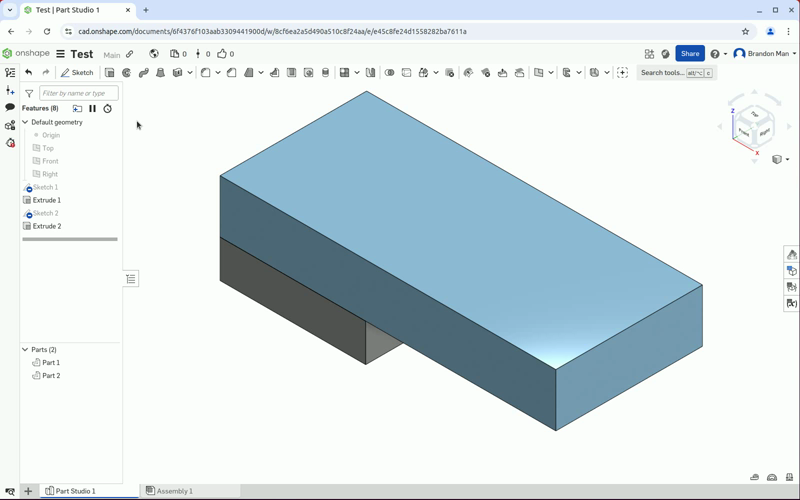
mouse_move(73, 189)
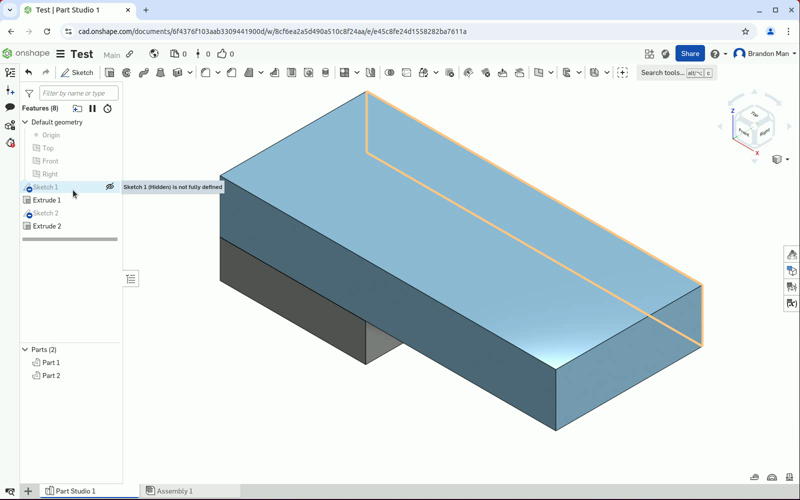
click(73, 189)